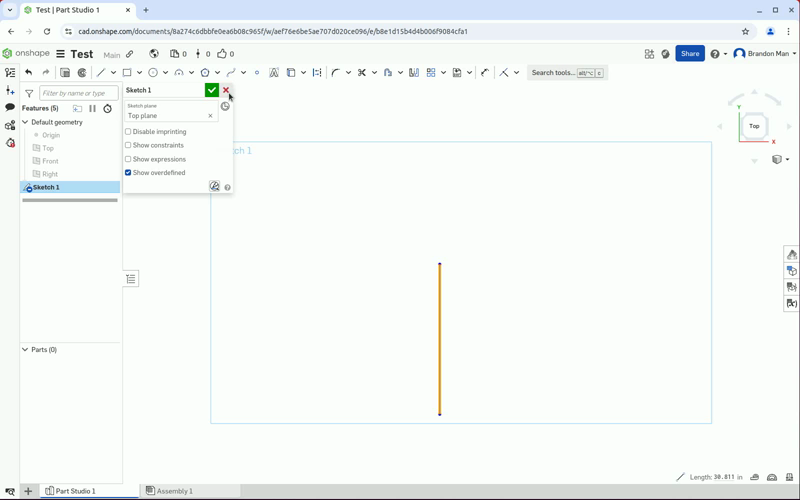
key(shift+h)
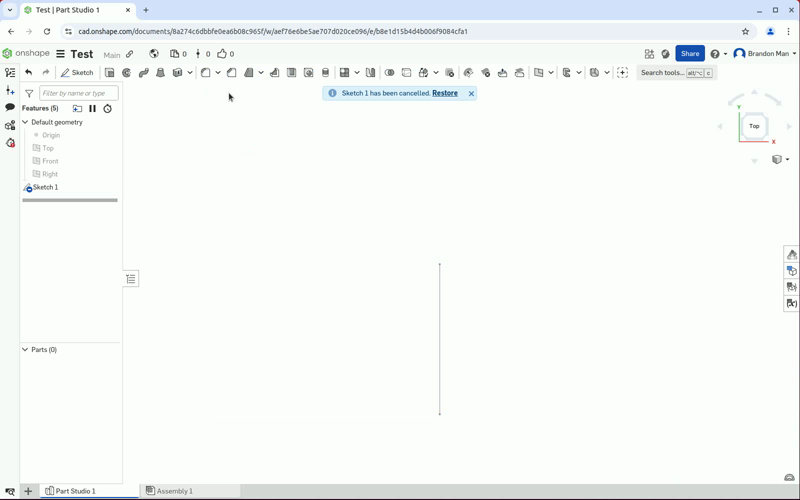
key(shift+s)
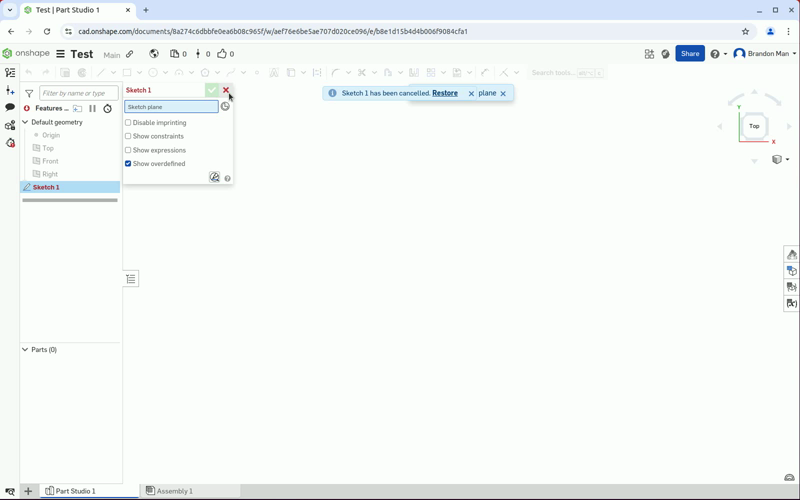
mouse_move(73, 150)
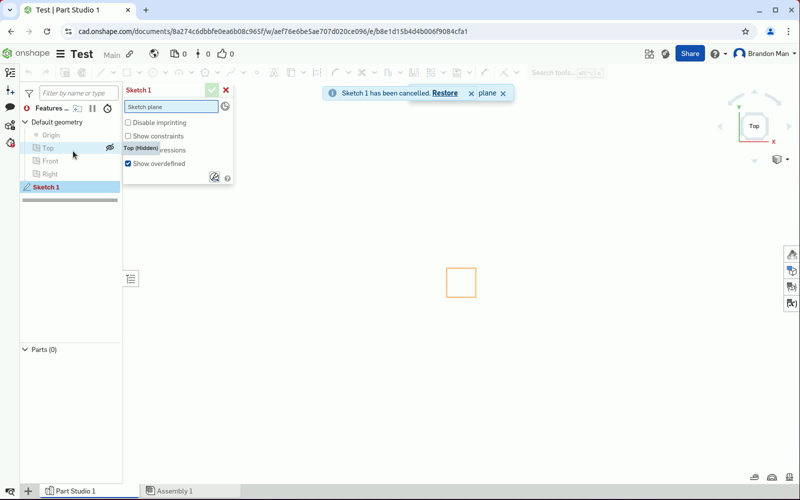
click(73, 150)
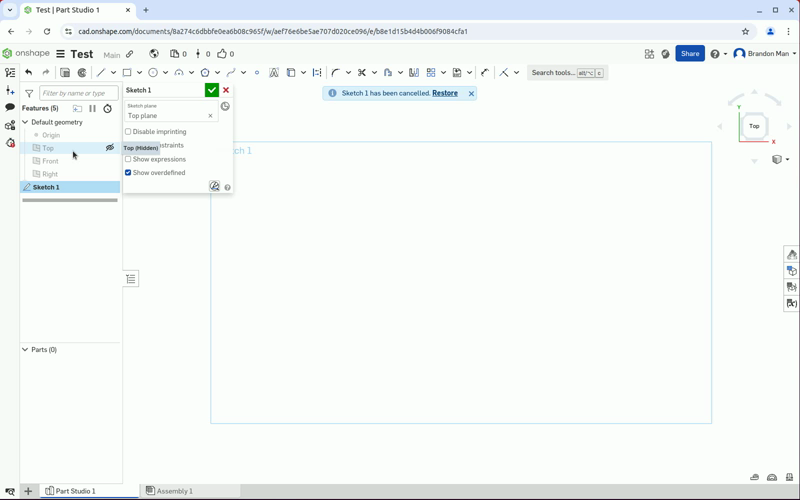
mouse_move(73, 352)
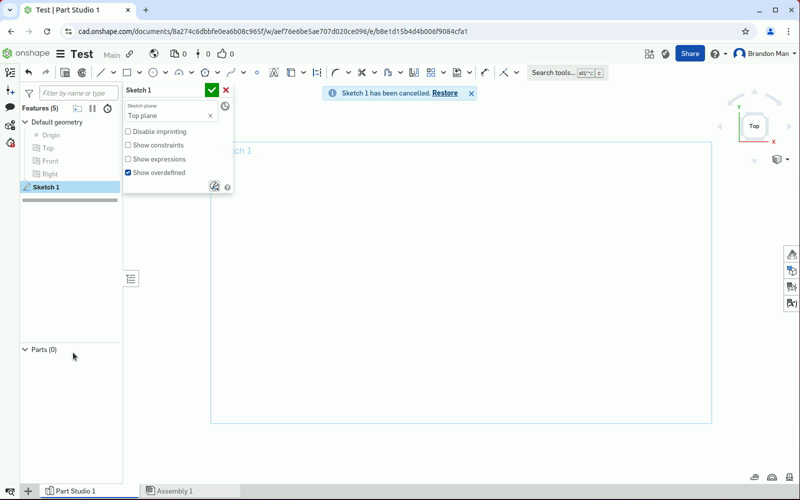
key(y)
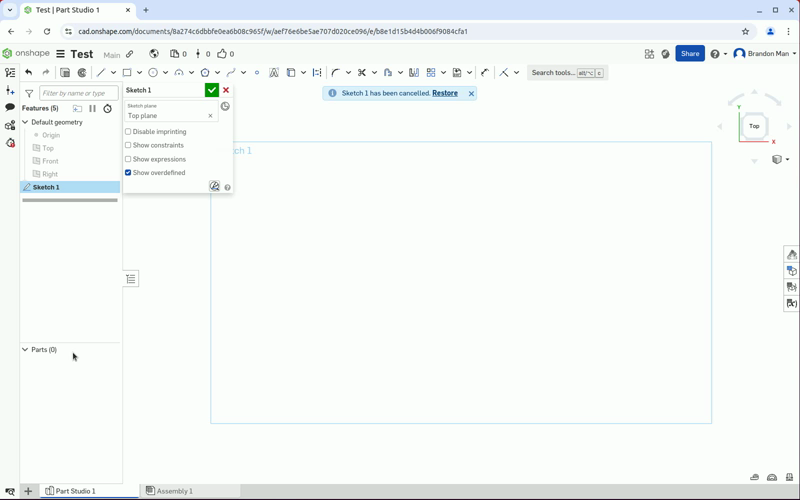
key(l)
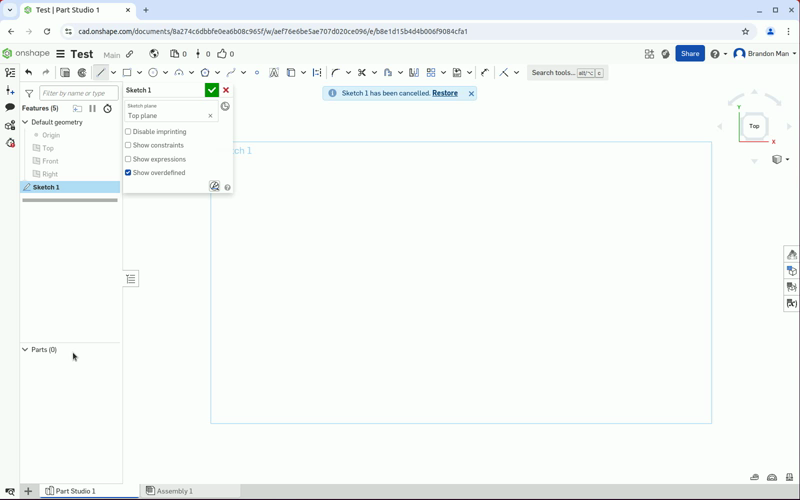
key_down(shift)
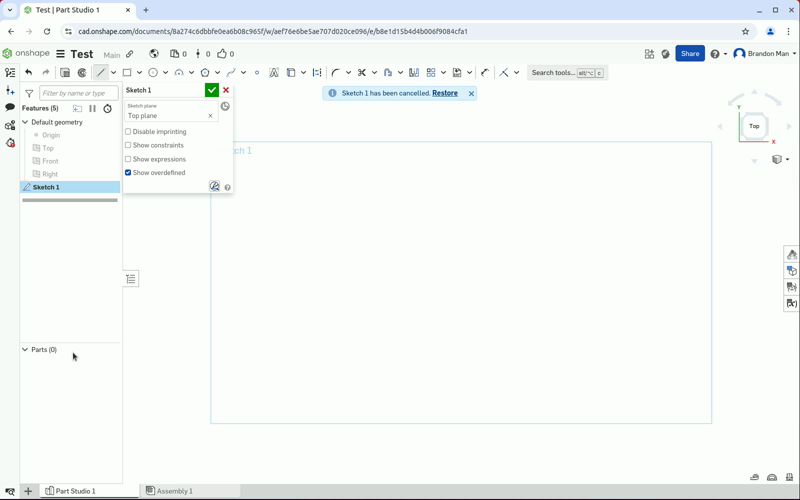
mouse_move(369, 321)
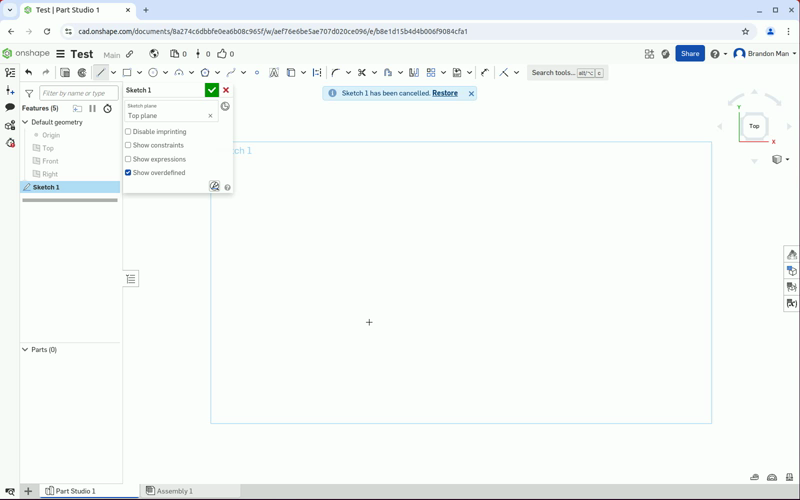
click(369, 321)
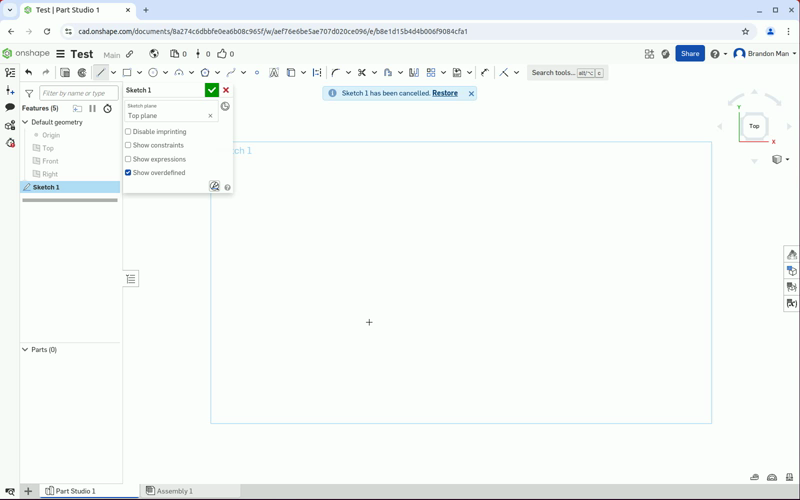
key_up(shift)
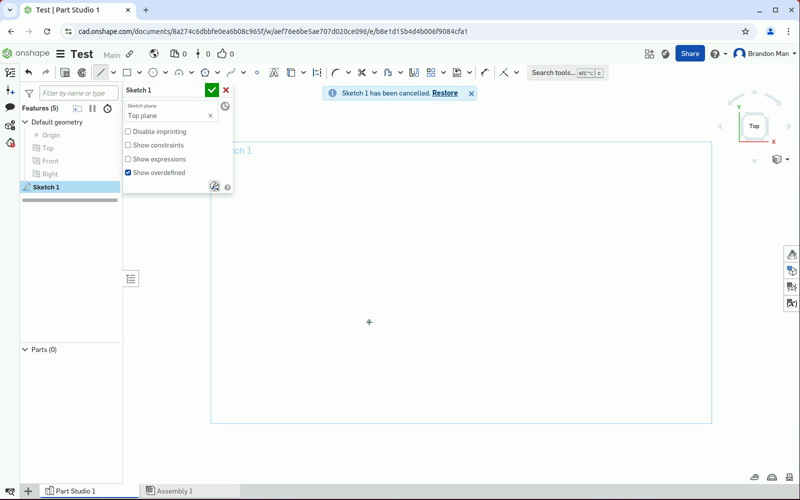
key_down(shift)
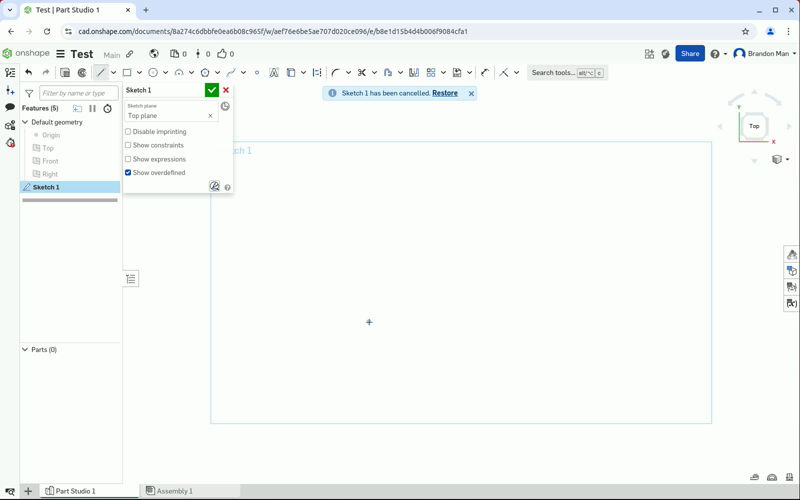
mouse_move(461, 321)
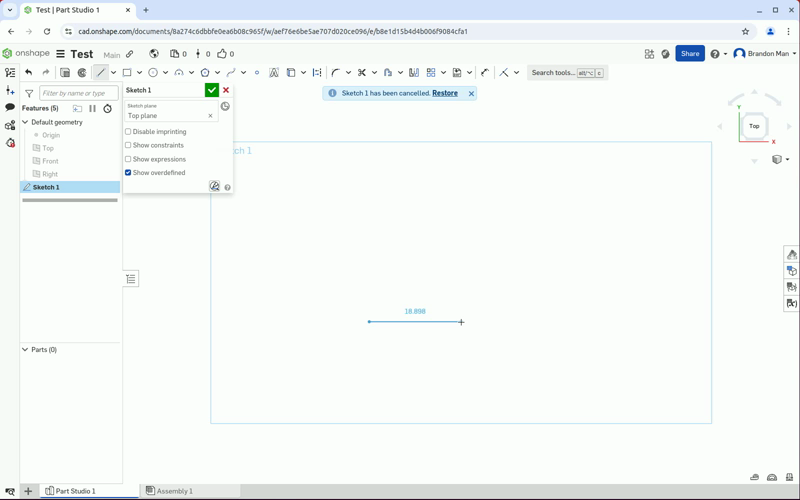
click(461, 321)
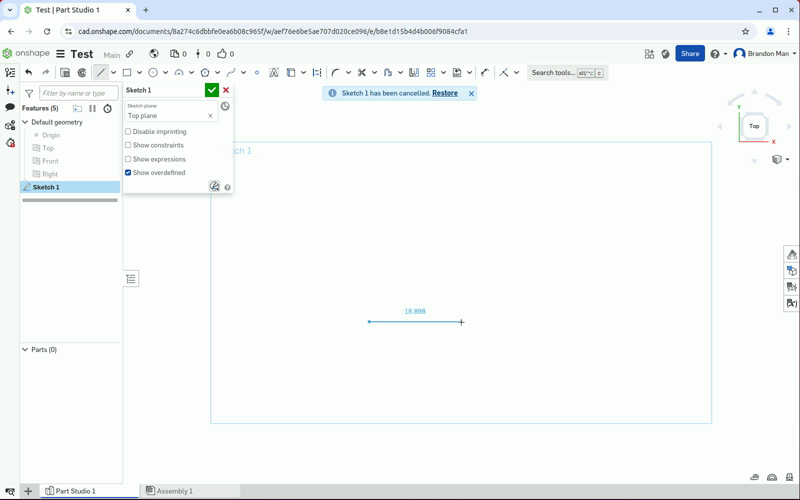
key_up(shift)
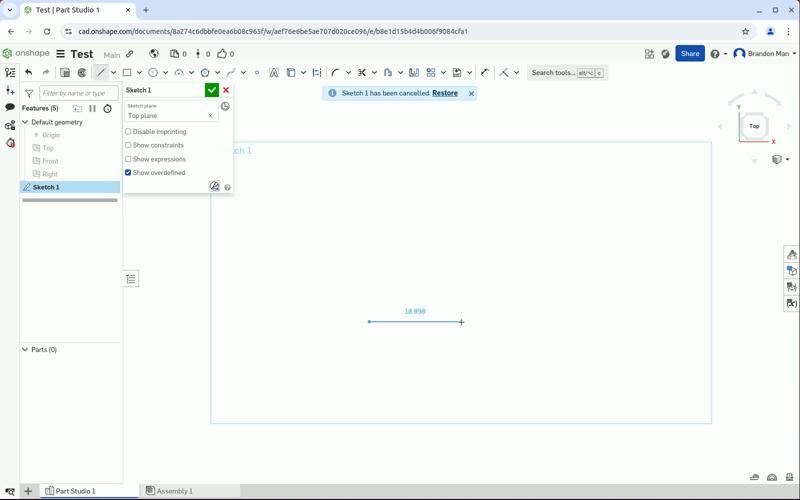
key_down(shift)
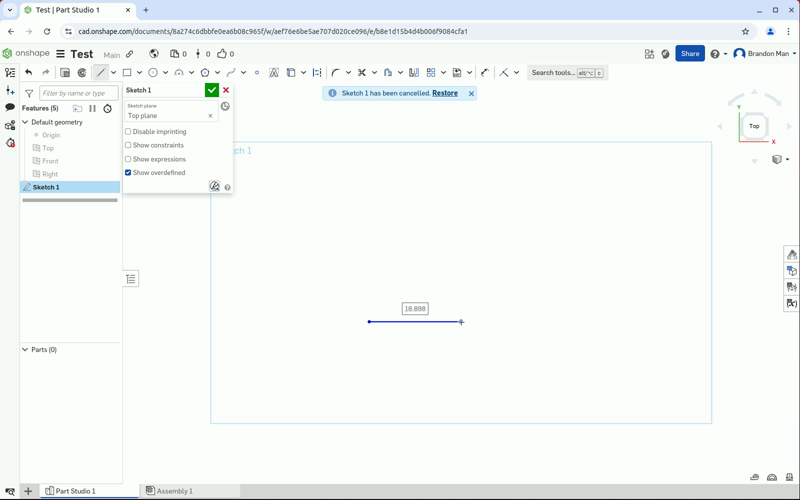
mouse_move(461, 244)
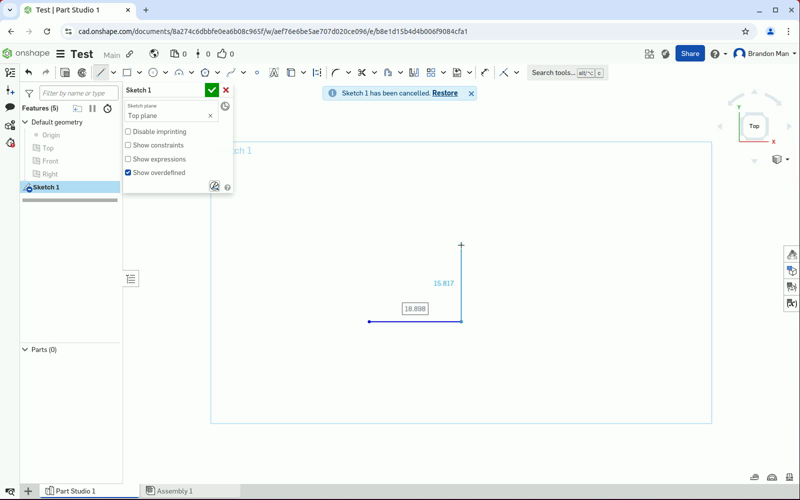
click(461, 244)
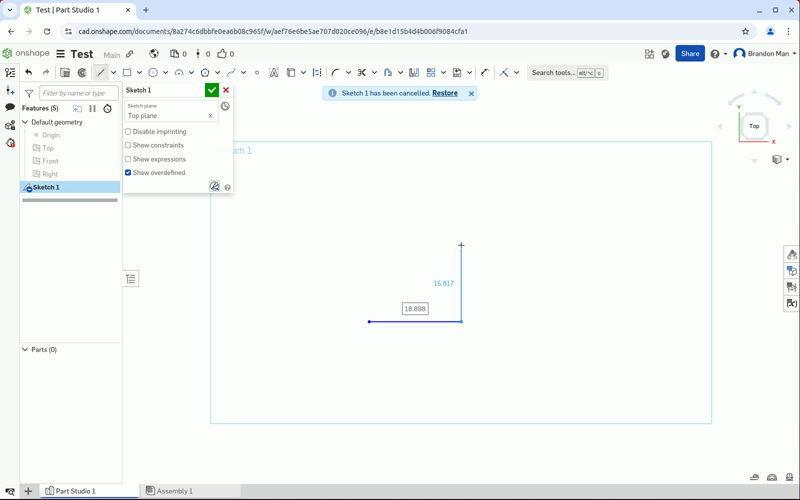
key_up(shift)
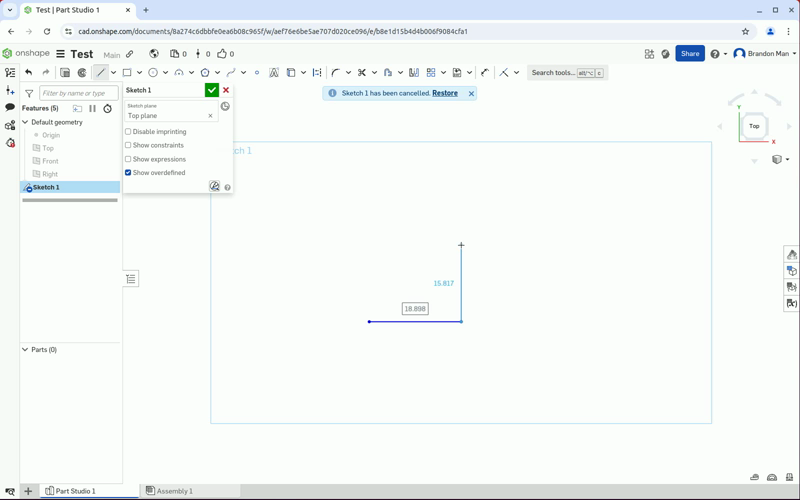
key_down(shift)
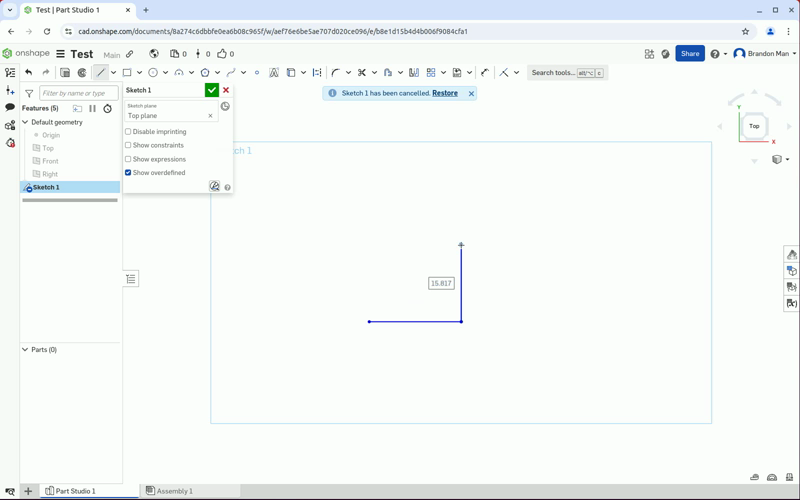
mouse_move(369, 244)
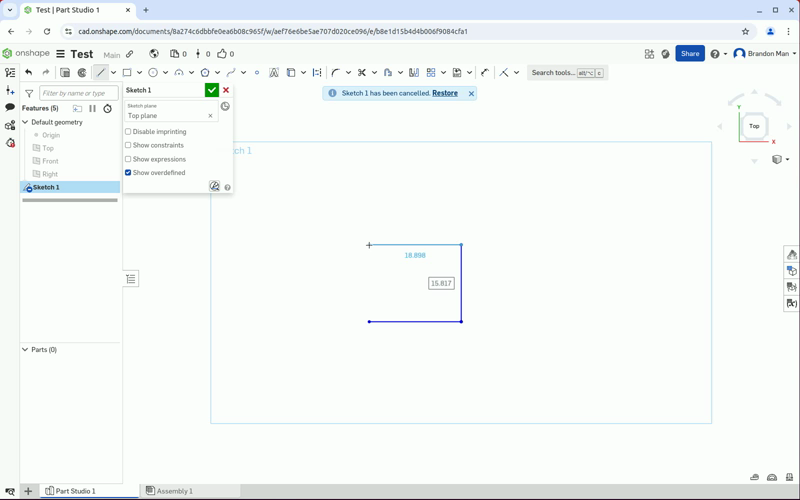
click(369, 244)
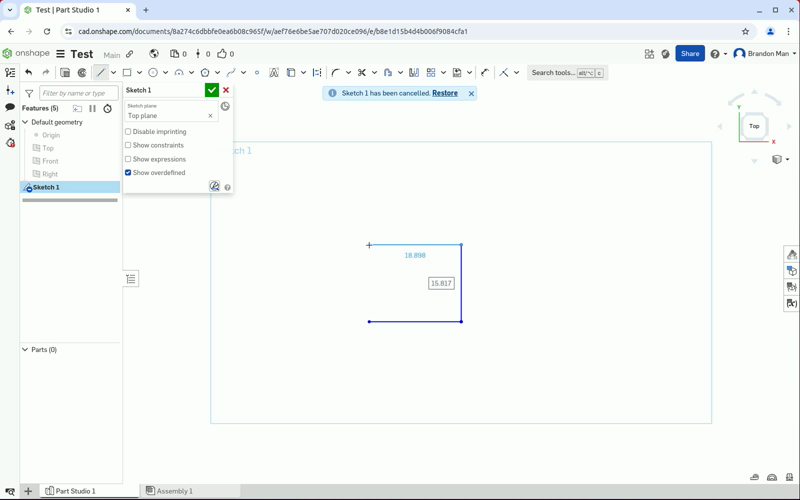
key_up(shift)
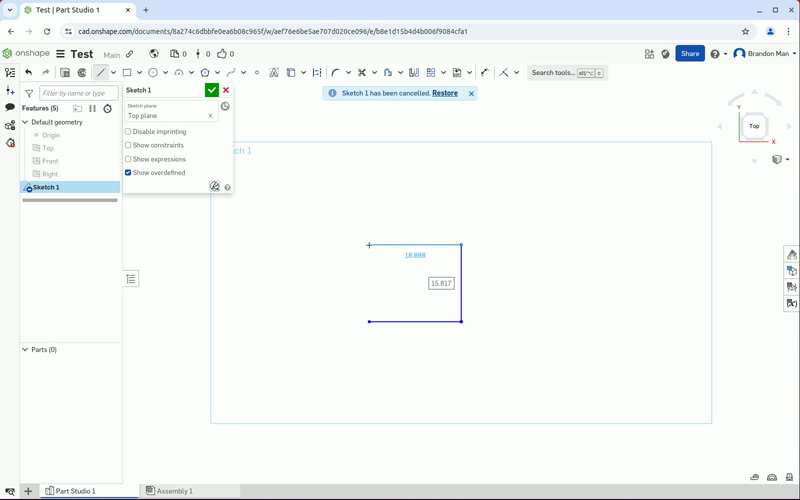
key_down(shift)
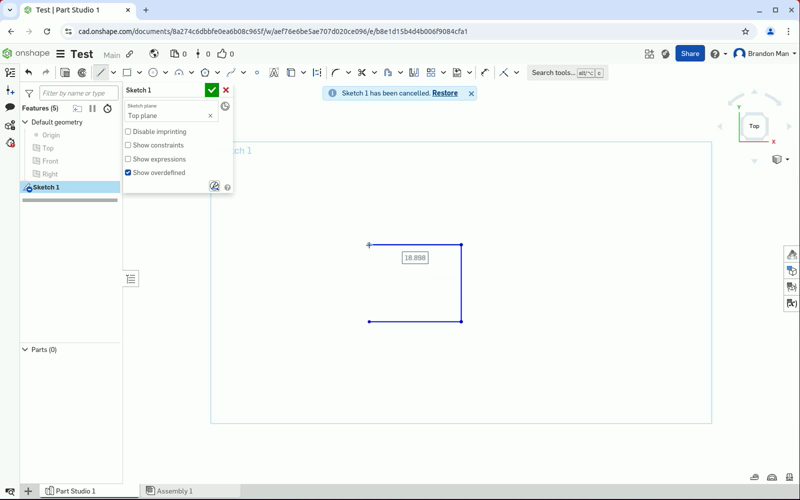
mouse_move(369, 321)
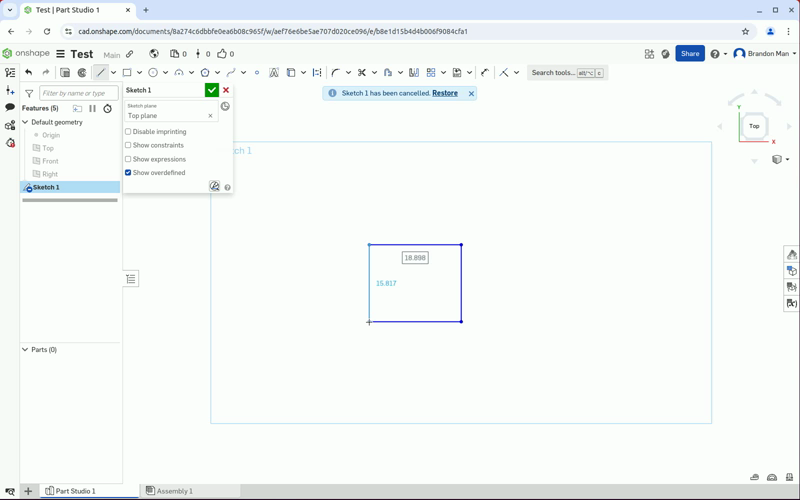
key_up(shift)
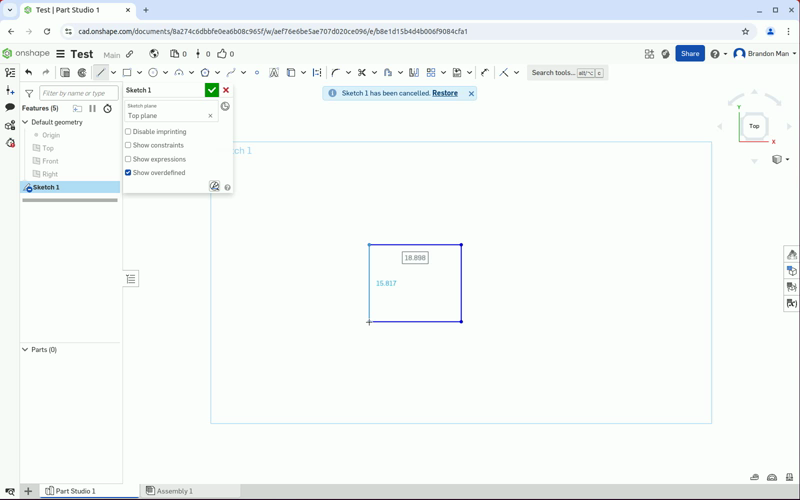
click(369, 321)
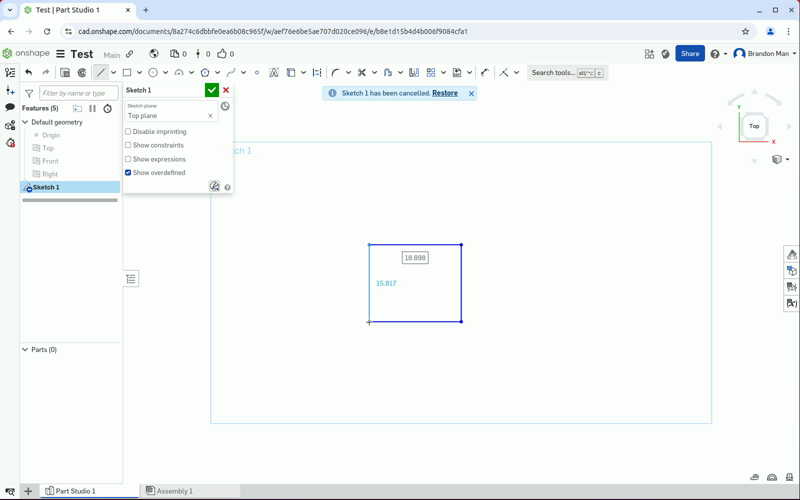
key(esc)
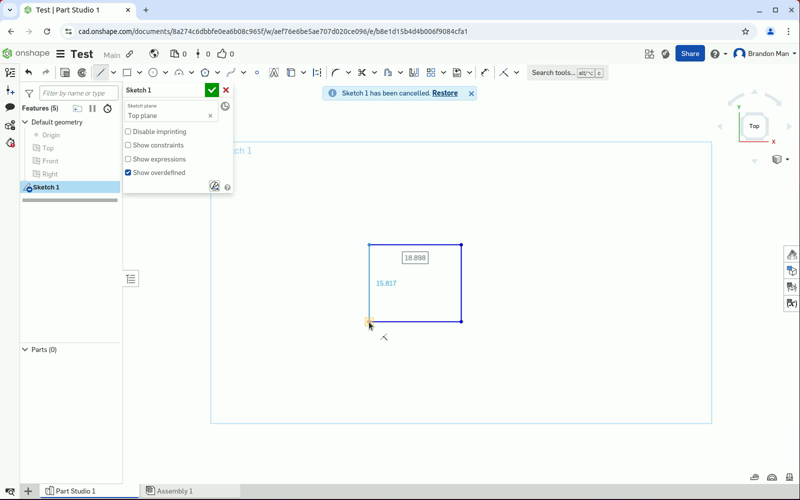
mouse_move(389, 283)
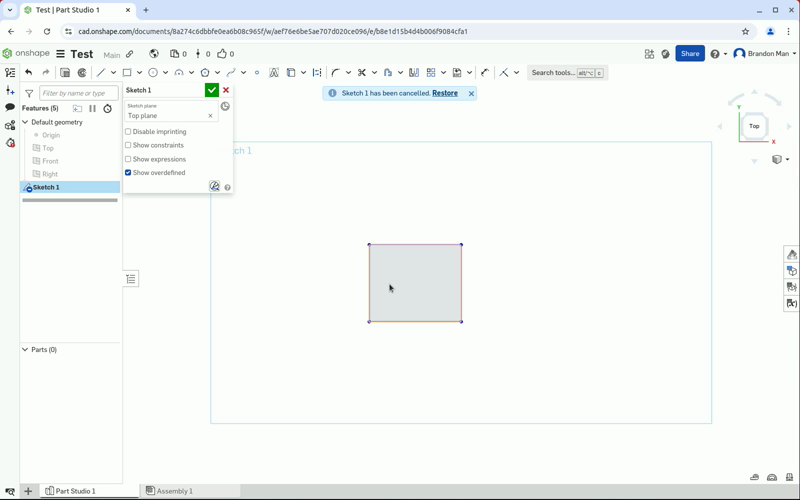
click(389, 283)
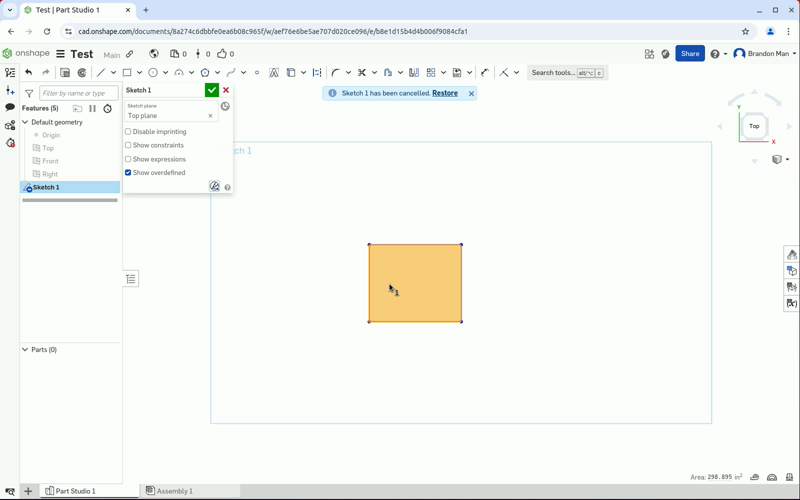
mouse_move(73, 352)
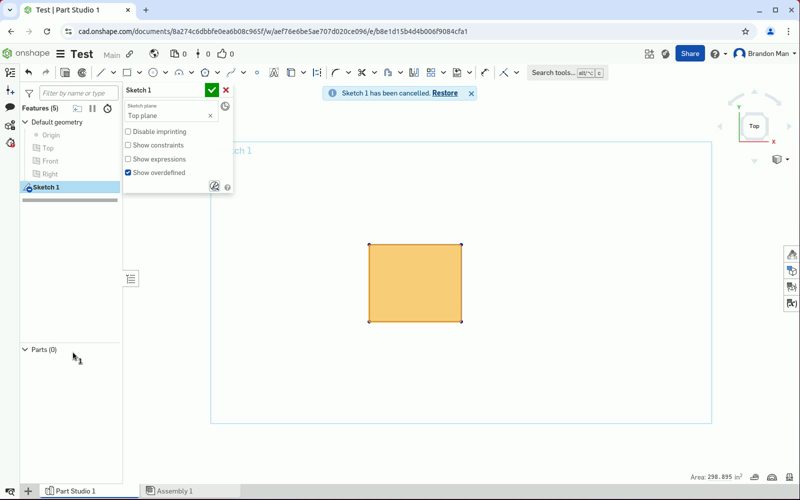
key(shift+y)
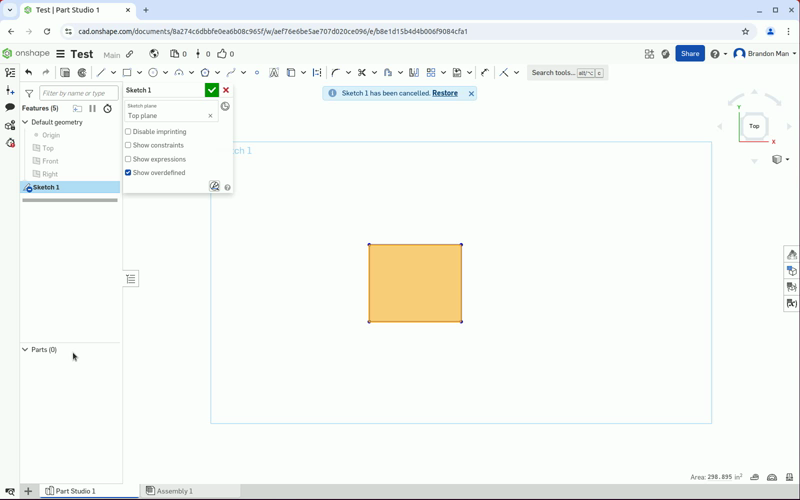
key(shift+e)
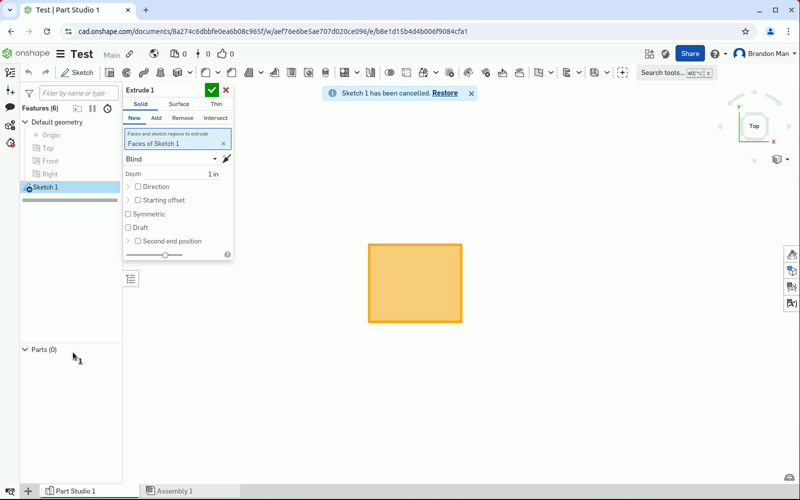
mouse_move(143, 106)
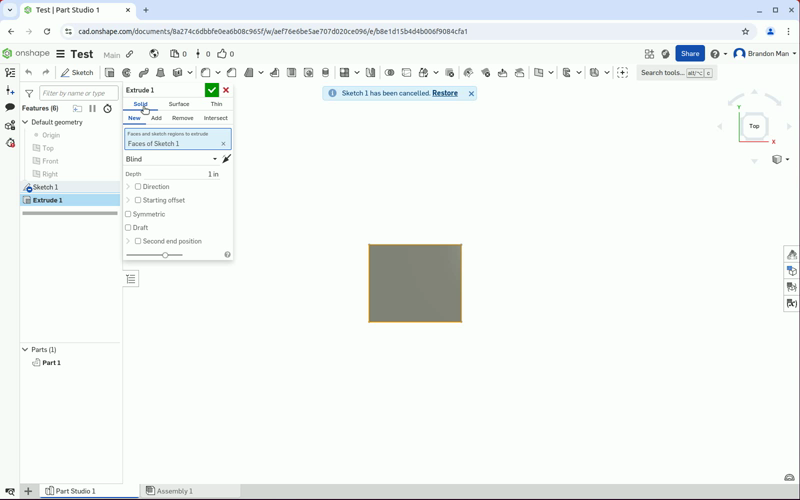
click(143, 106)
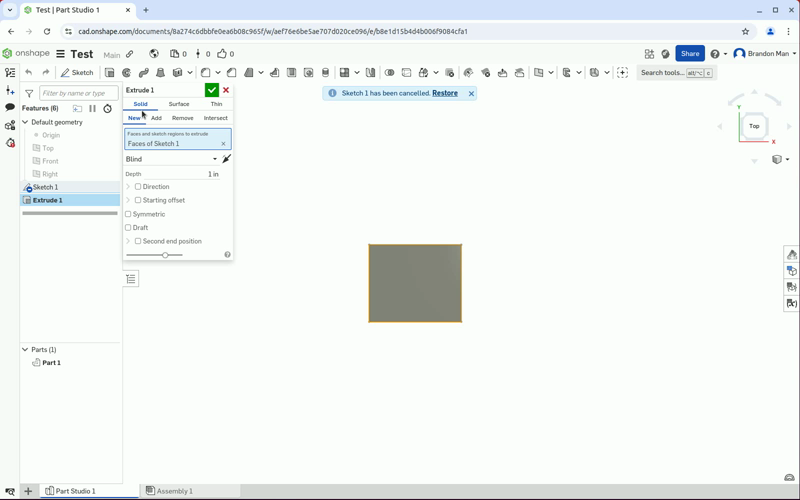
mouse_move(137, 120)
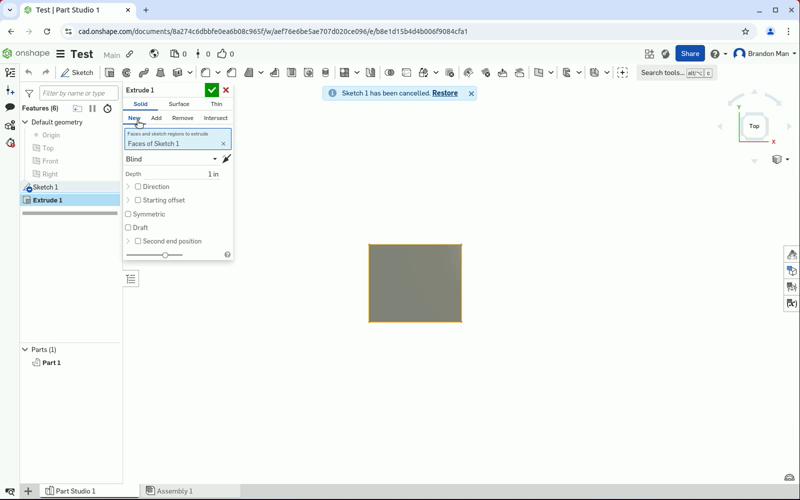
click(137, 120)
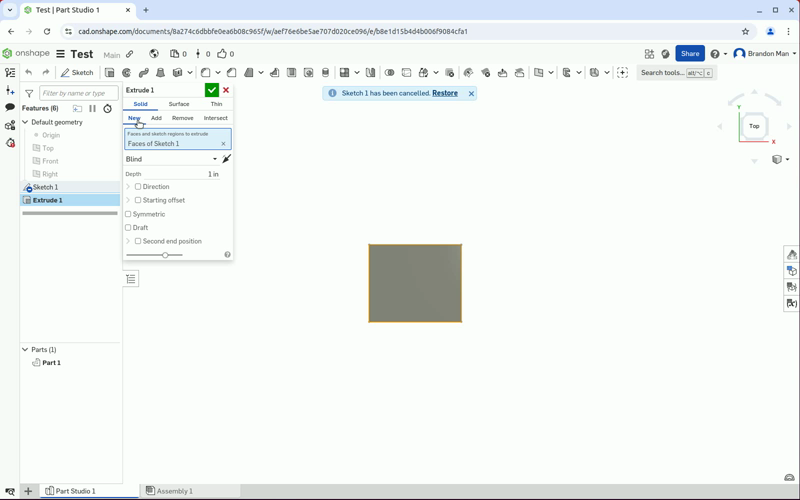
key(tab, 4)
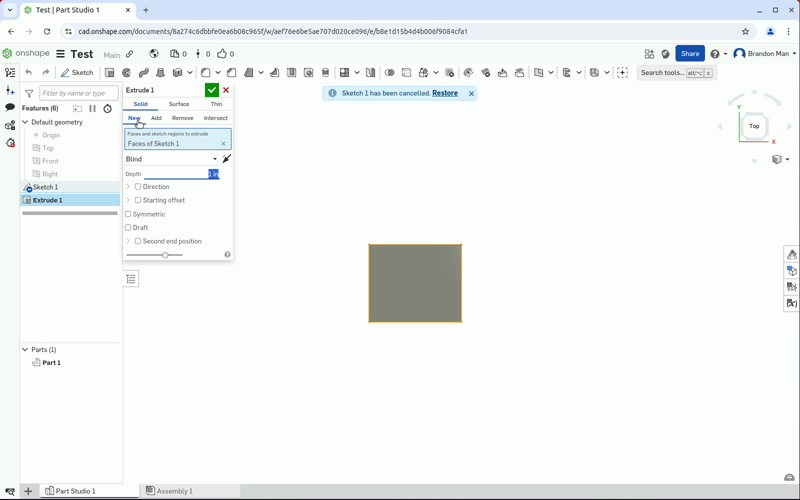
text(2.166)
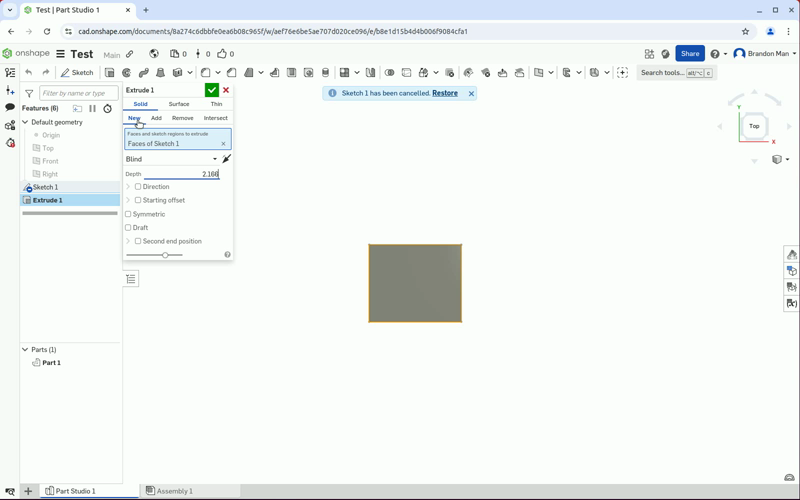
key(enter)
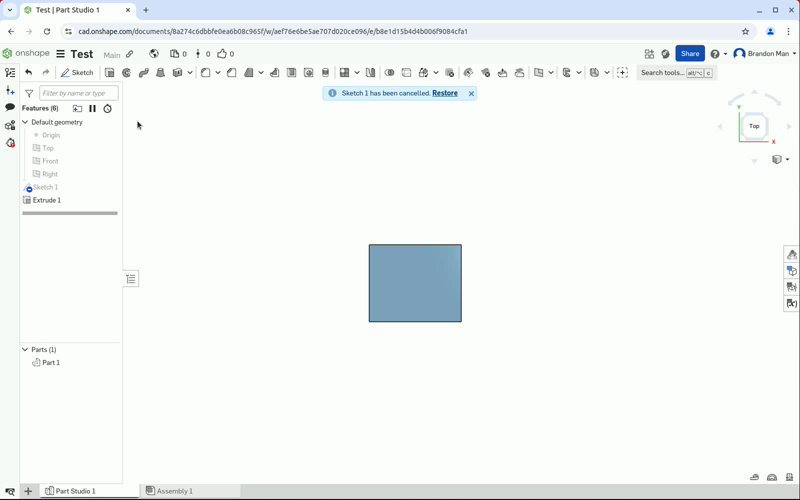
key(shift+h)
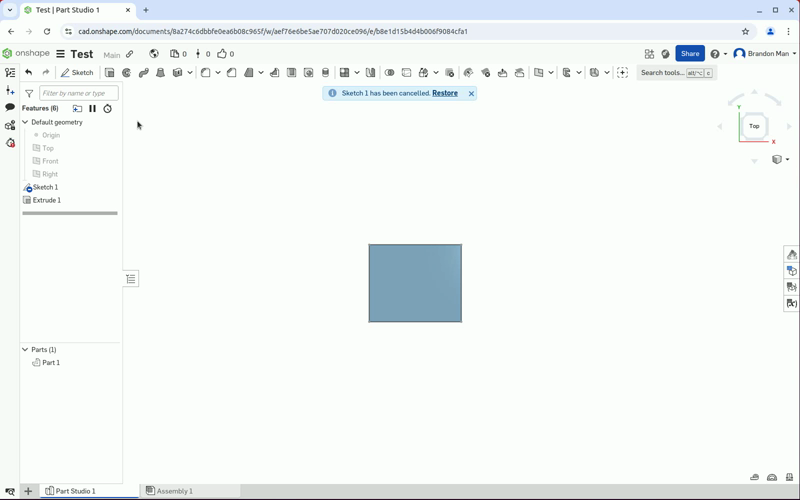
key(shift+h)
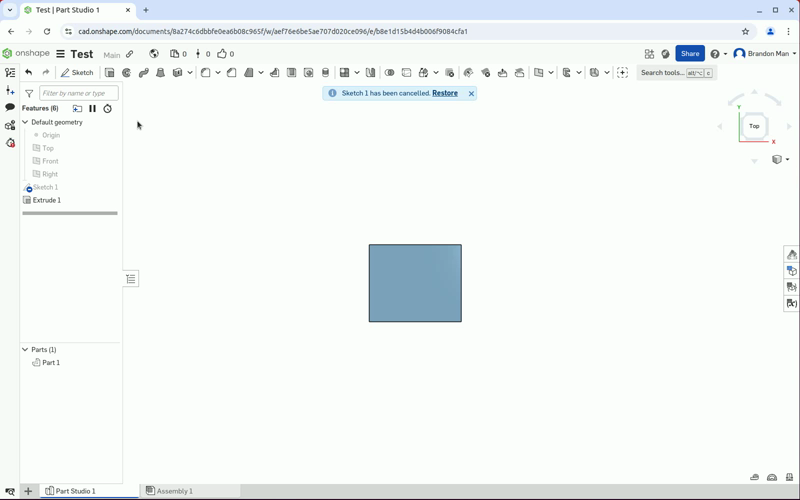
mouse_move(73, 189)
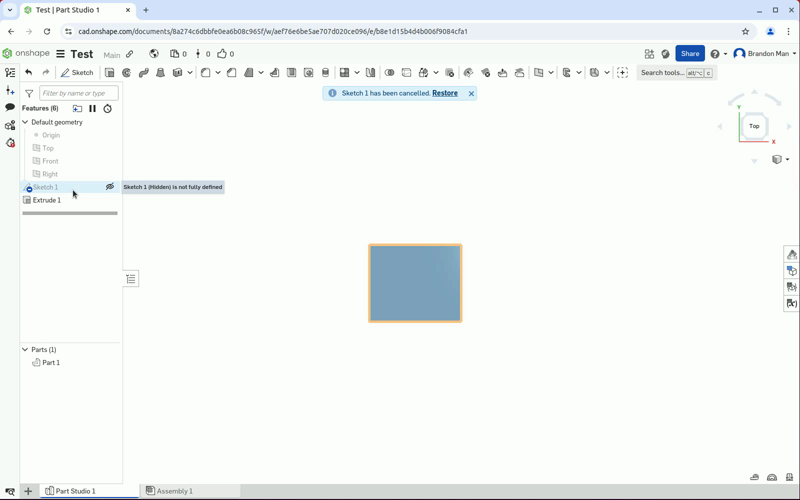
click(73, 189)
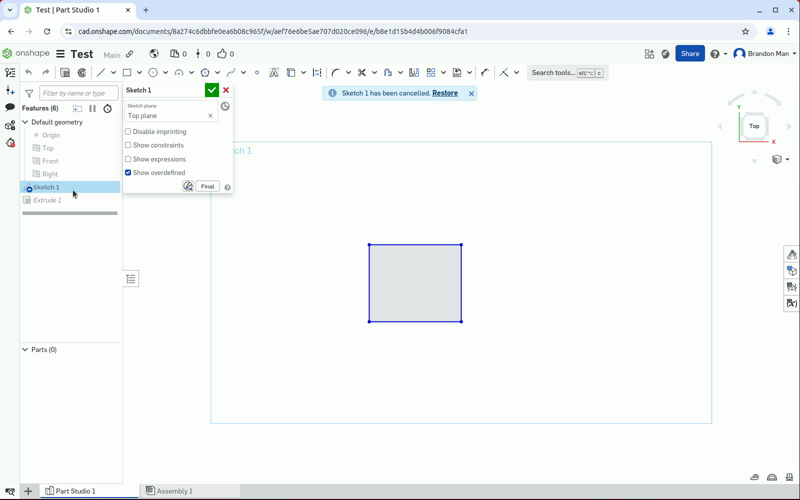
mouse_move(229, 92)
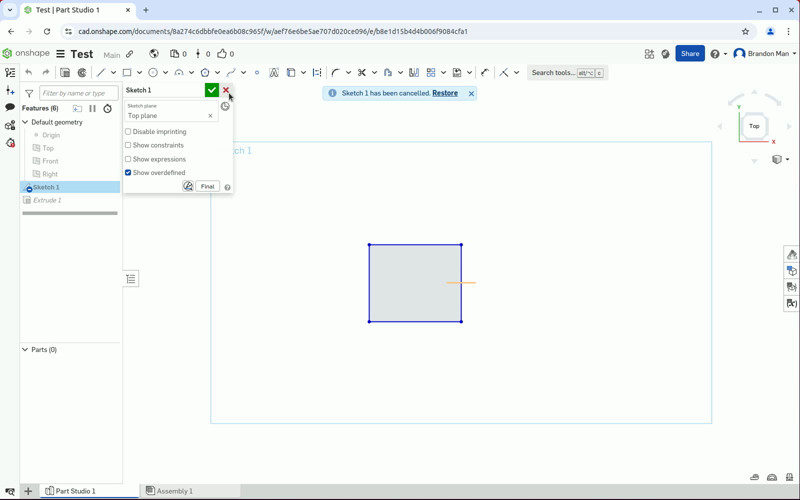
click(229, 92)
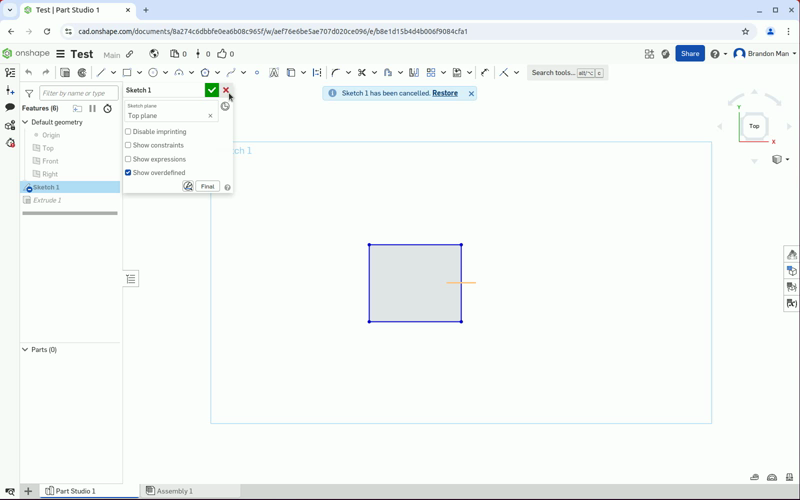
key(shift+s)
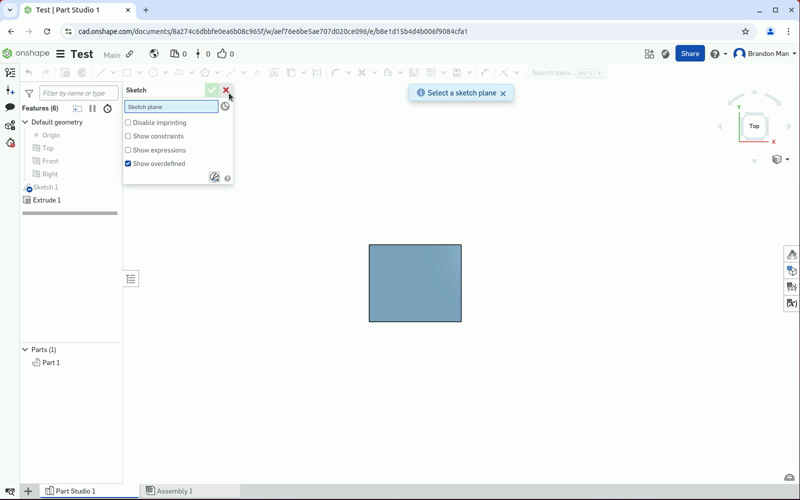
mouse_move(73, 150)
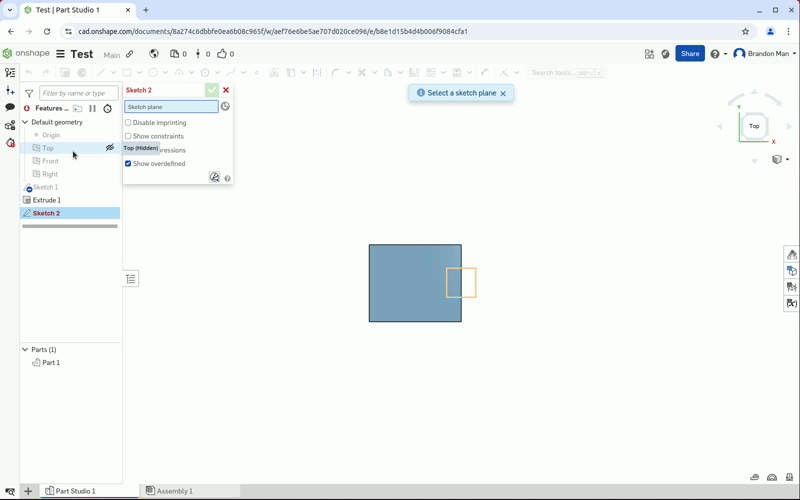
click(73, 150)
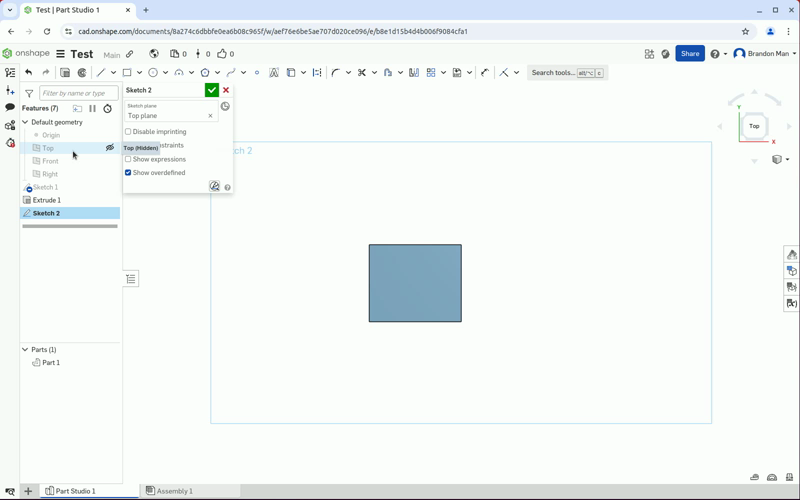
mouse_move(73, 352)
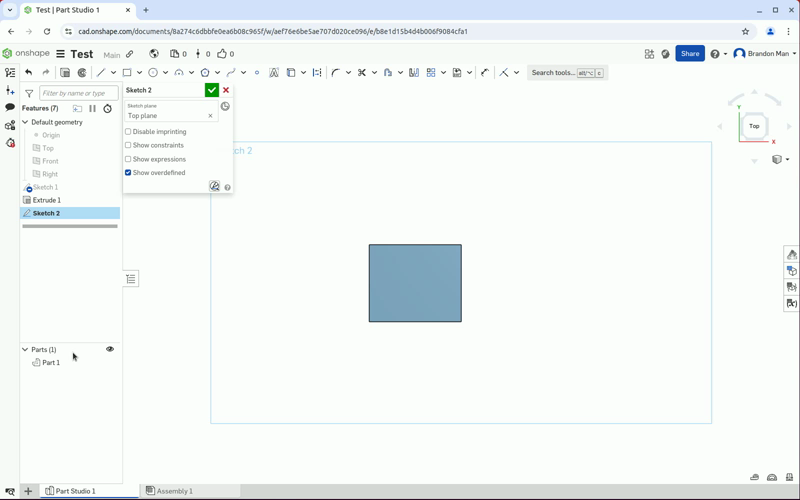
key(y)
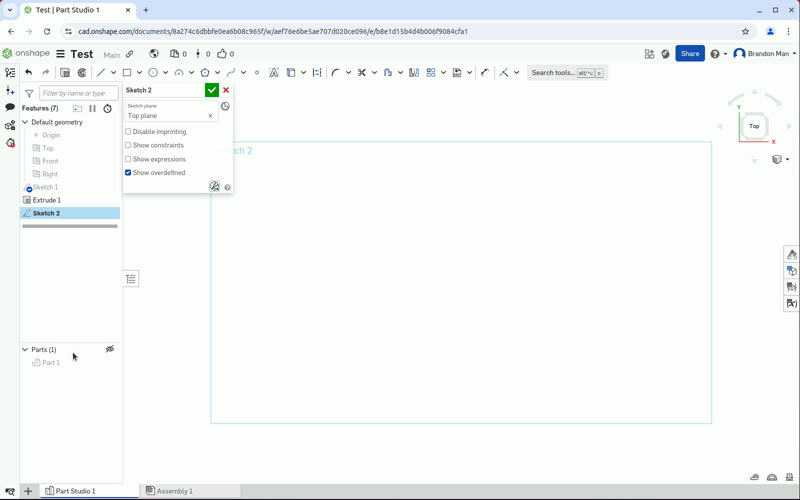
key(c)
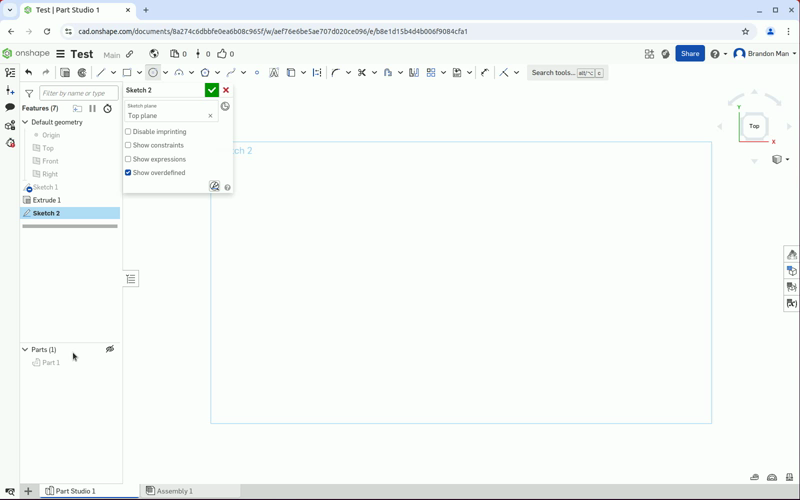
key_down(shift)
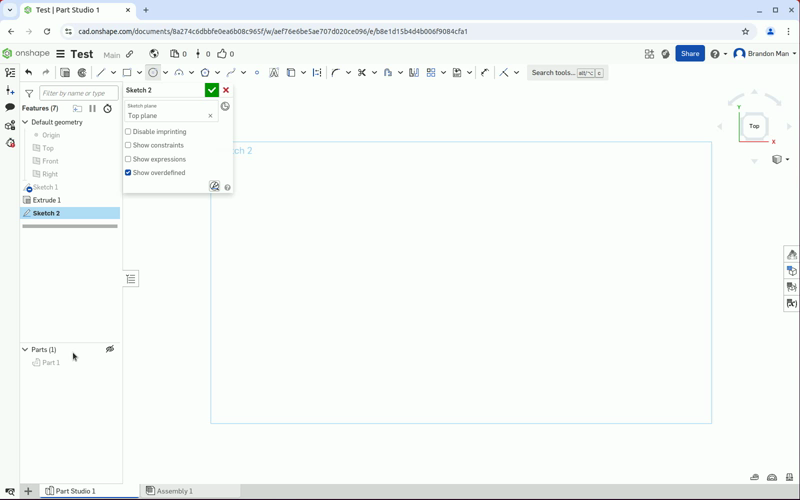
mouse_move(511, 282)
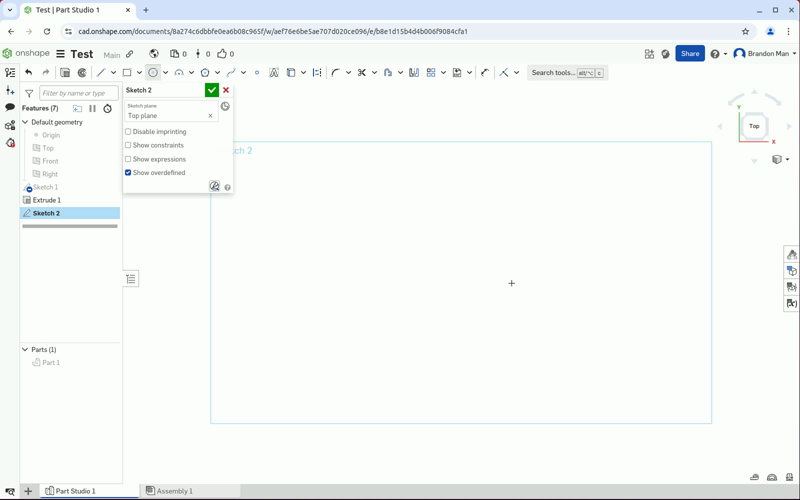
click(511, 282)
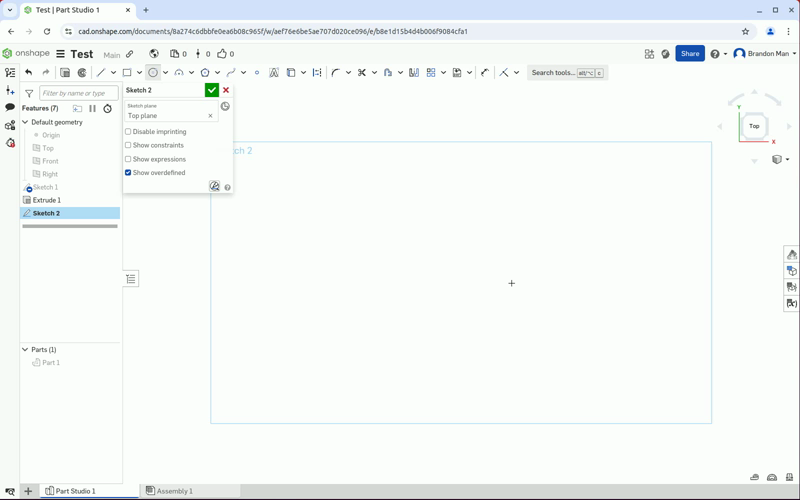
key_up(shift)
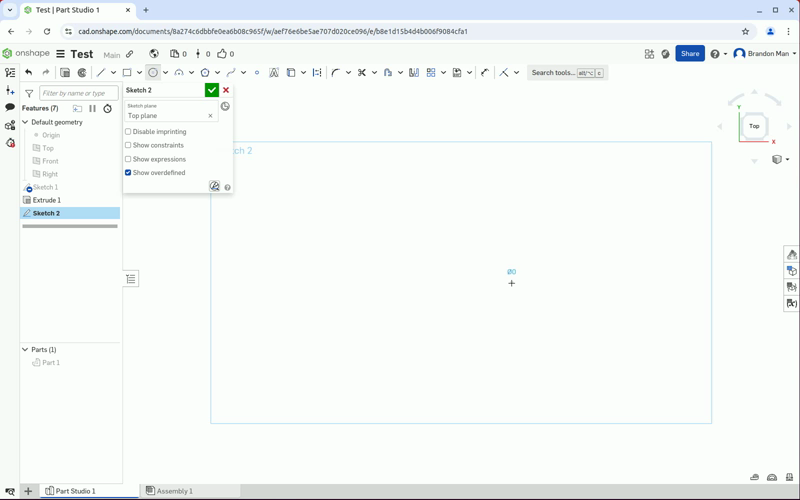
mouse_move(574, 282)
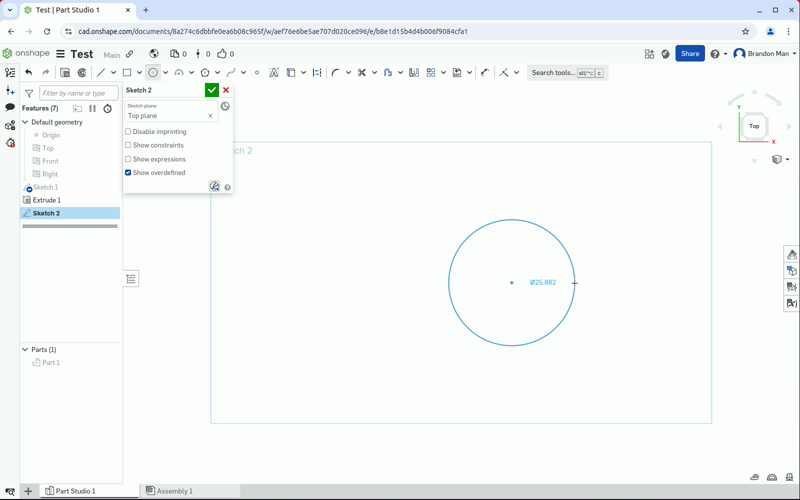
click(574, 282)
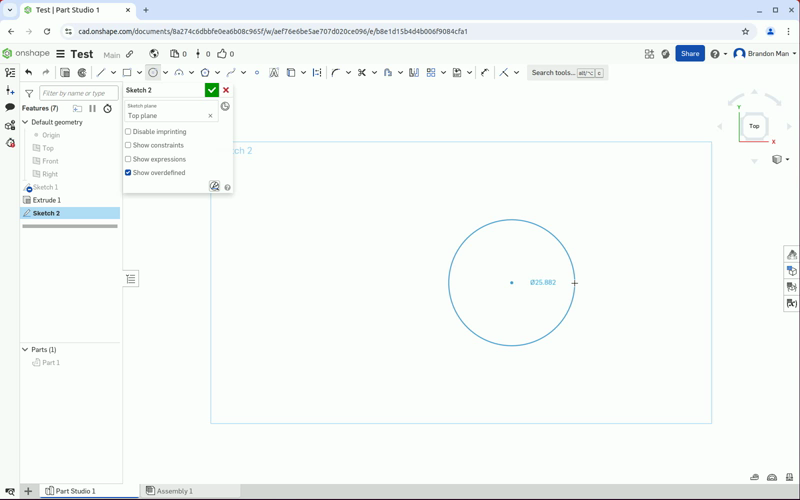
key(esc)
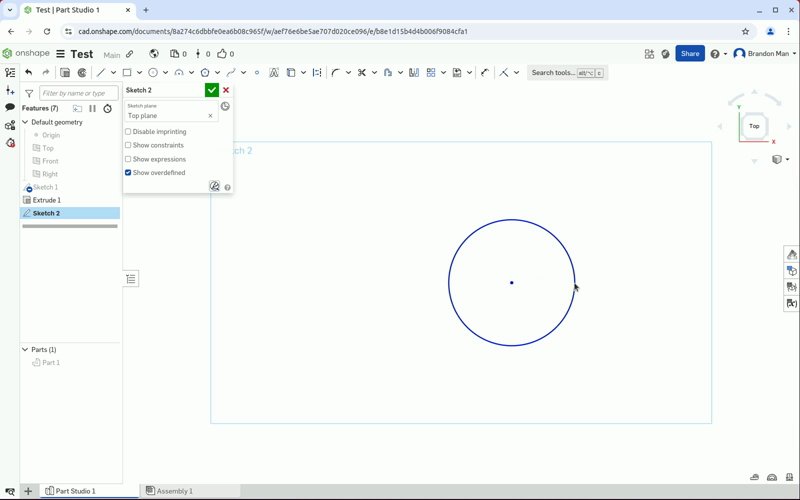
key(c)
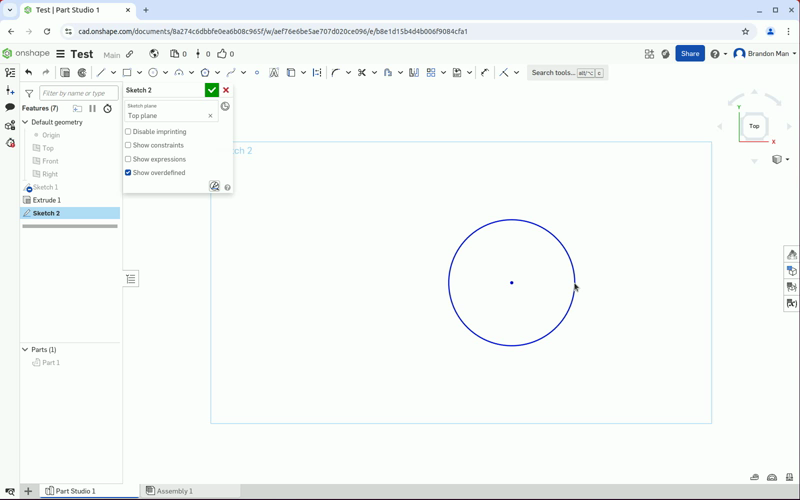
key_down(shift)
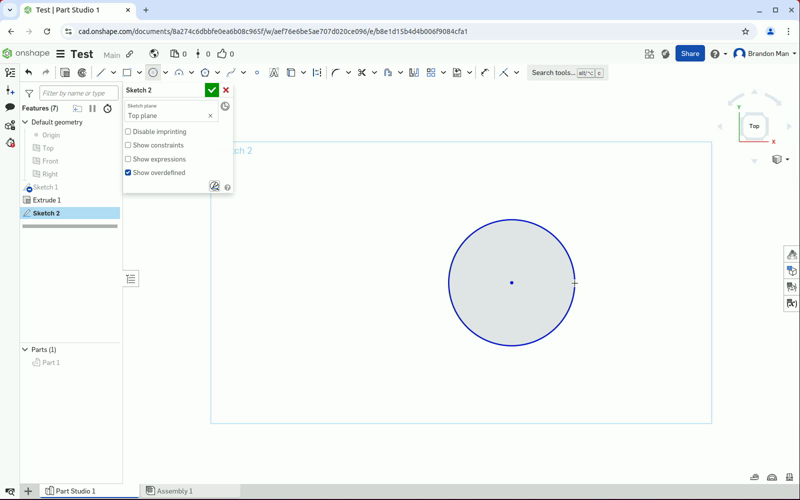
mouse_move(511, 282)
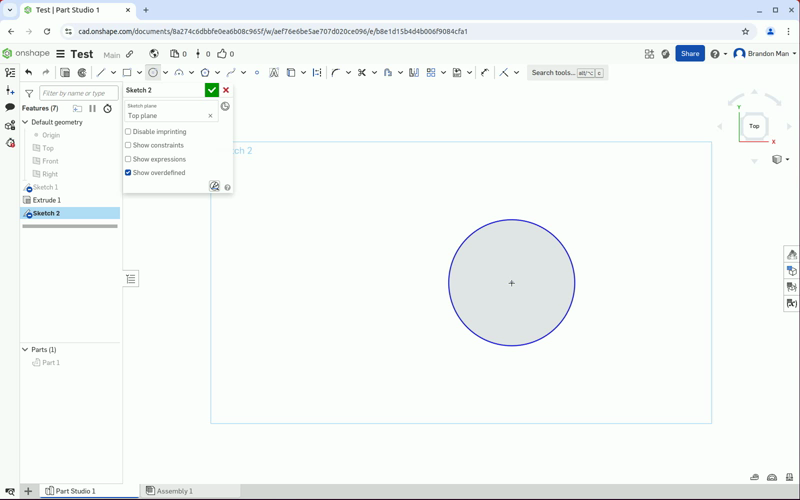
click(511, 282)
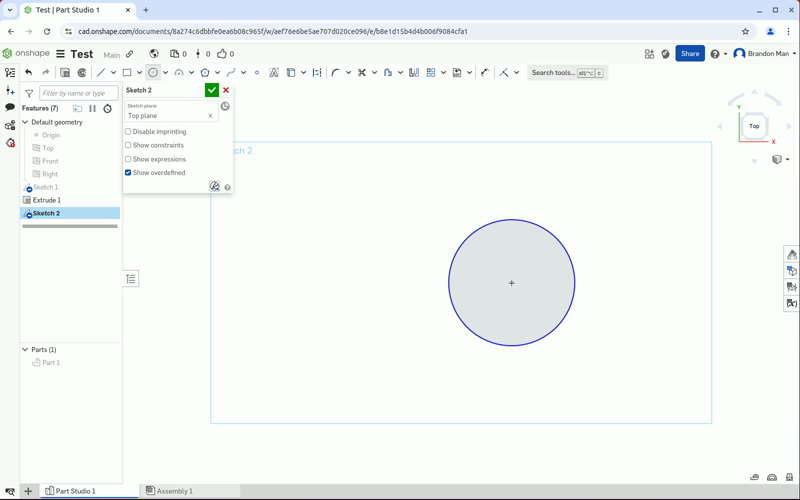
key_up(shift)
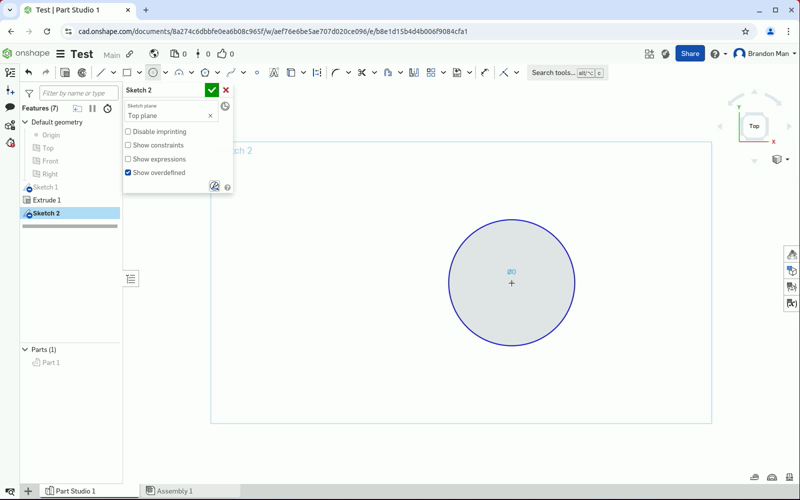
mouse_move(553, 282)
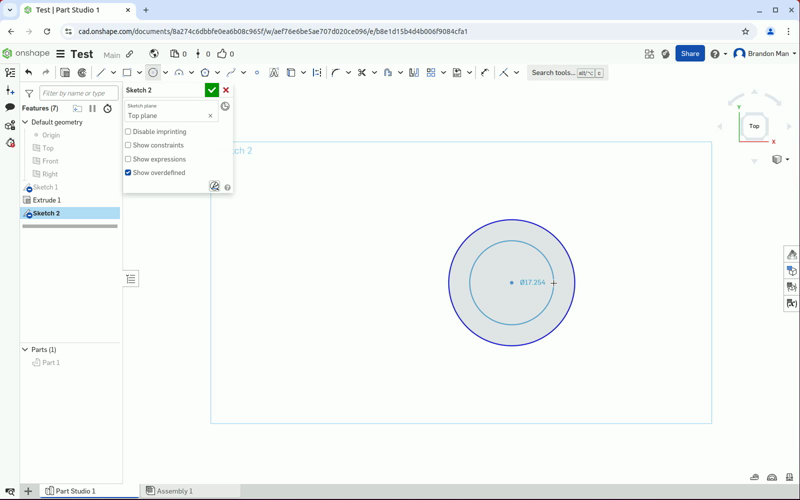
click(553, 282)
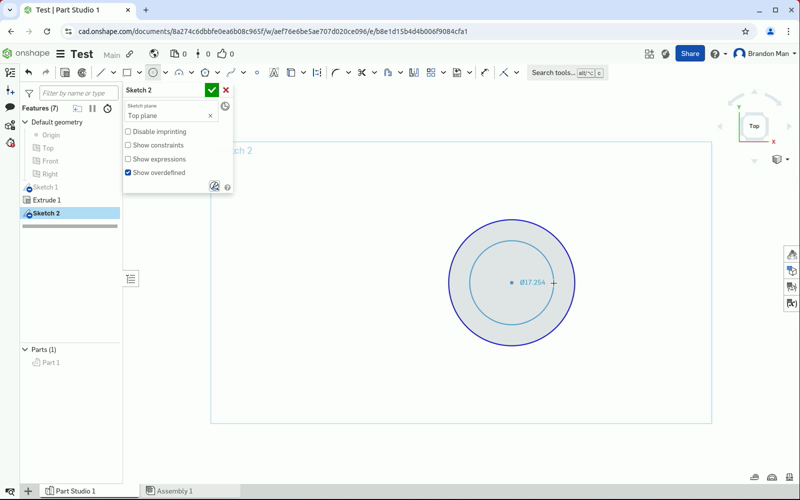
key(esc)
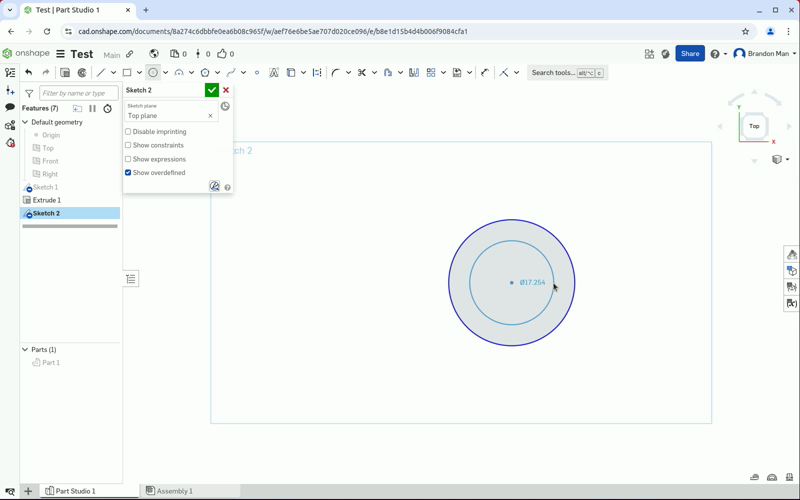
mouse_move(471, 316)
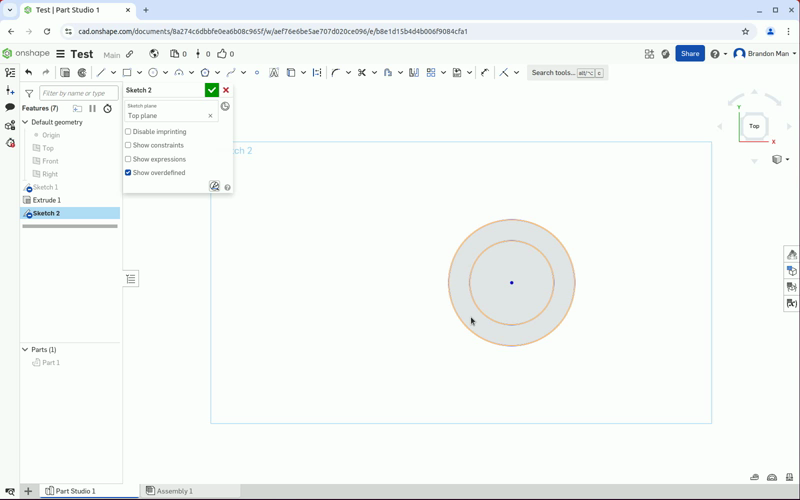
click(471, 316)
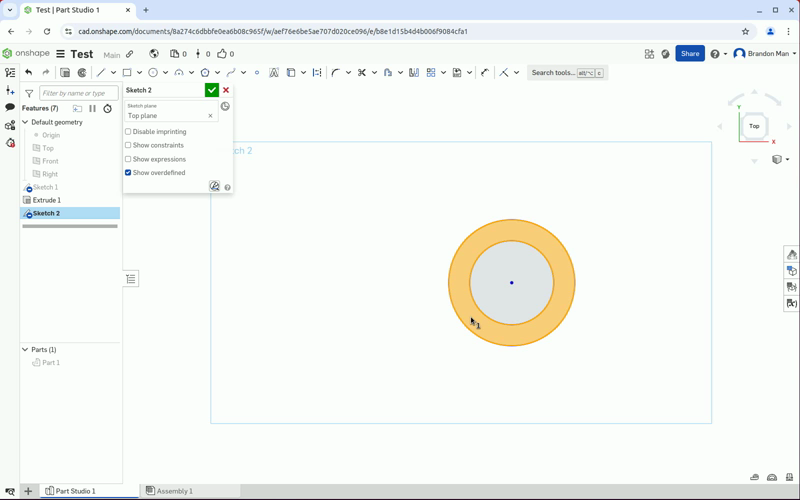
mouse_move(73, 352)
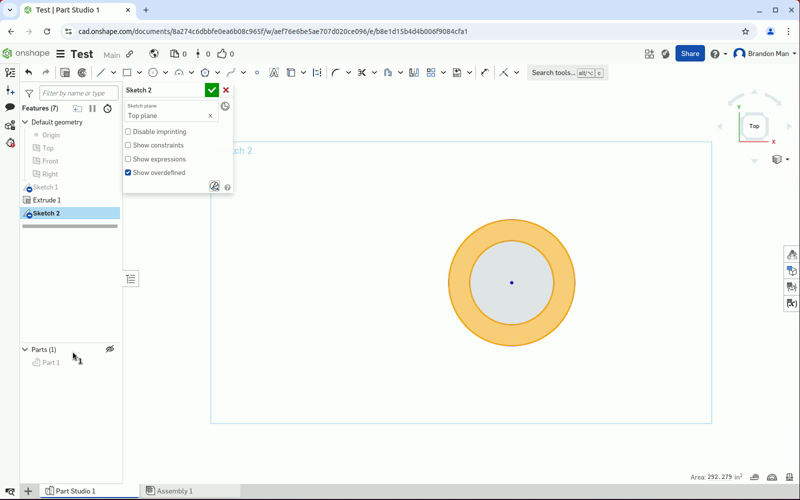
key(shift+y)
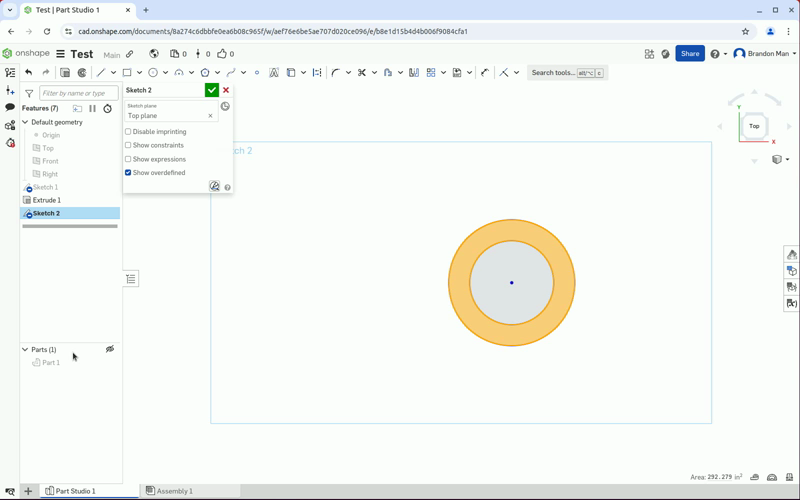
key(shift+e)
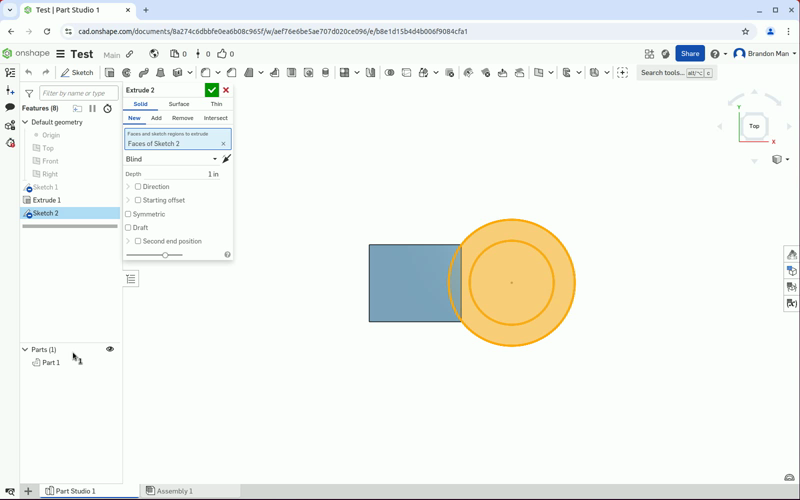
mouse_move(143, 106)
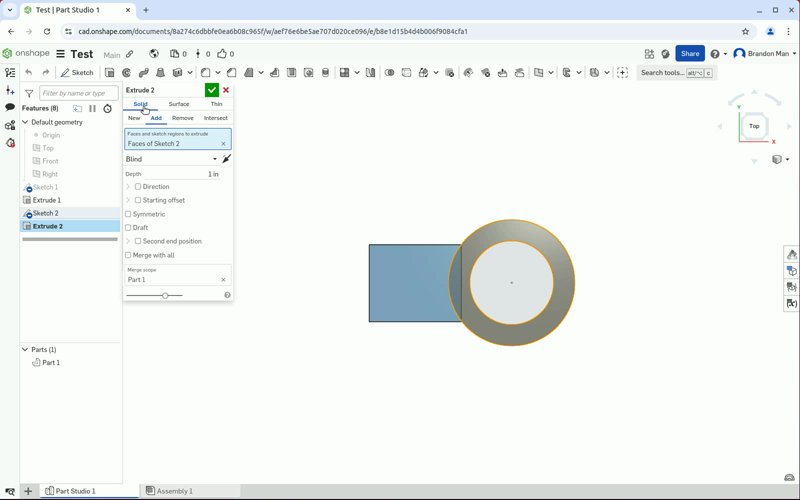
click(143, 106)
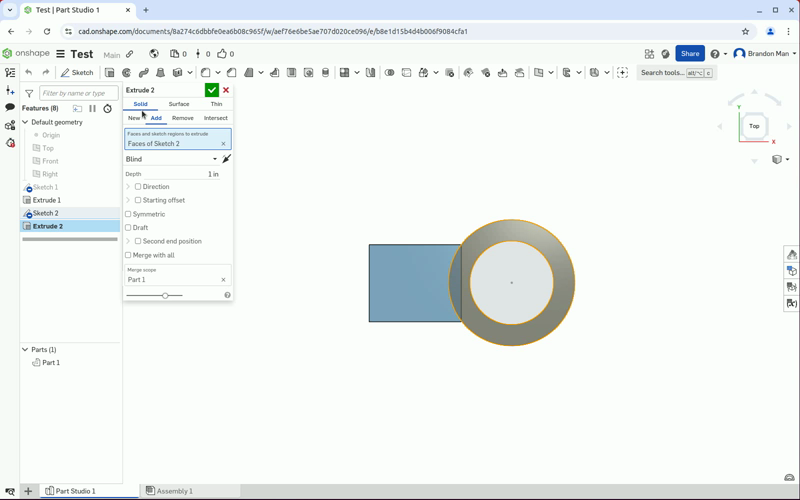
mouse_move(137, 120)
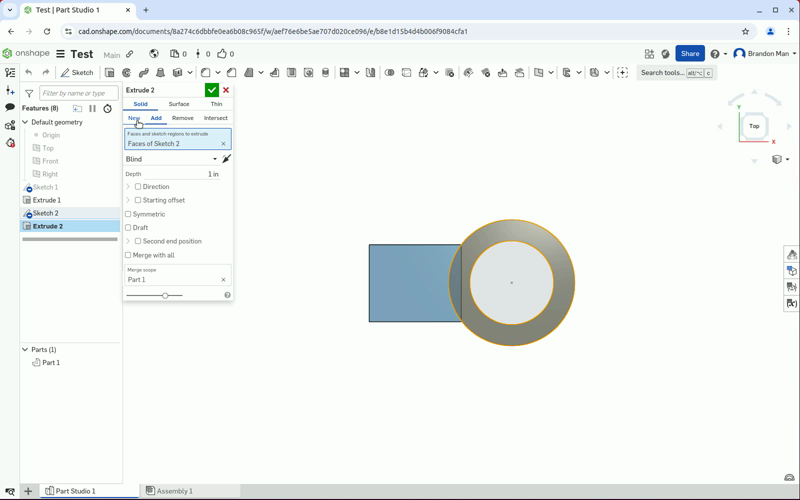
click(137, 120)
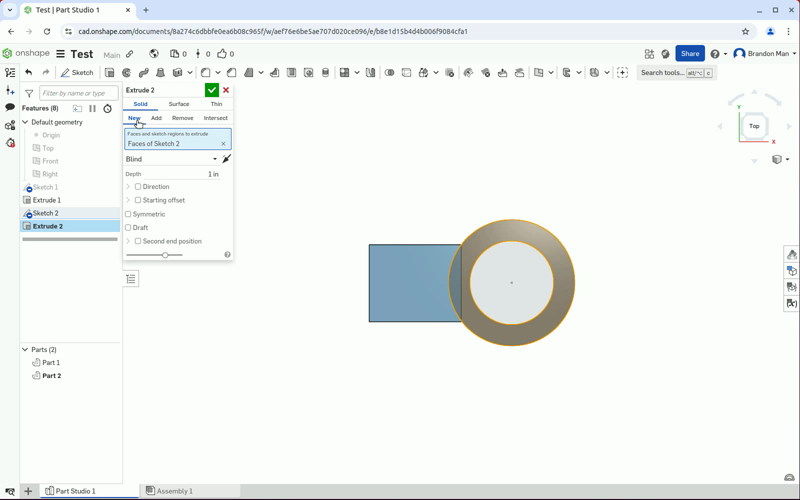
key(tab, 4)
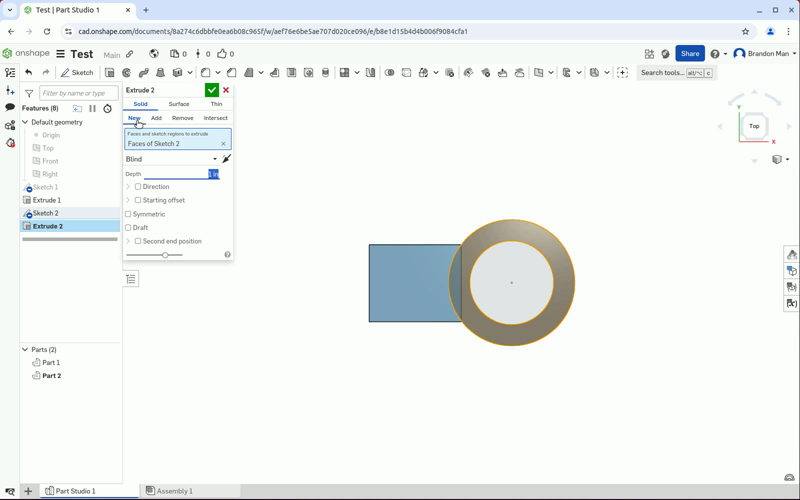
text(8.906)
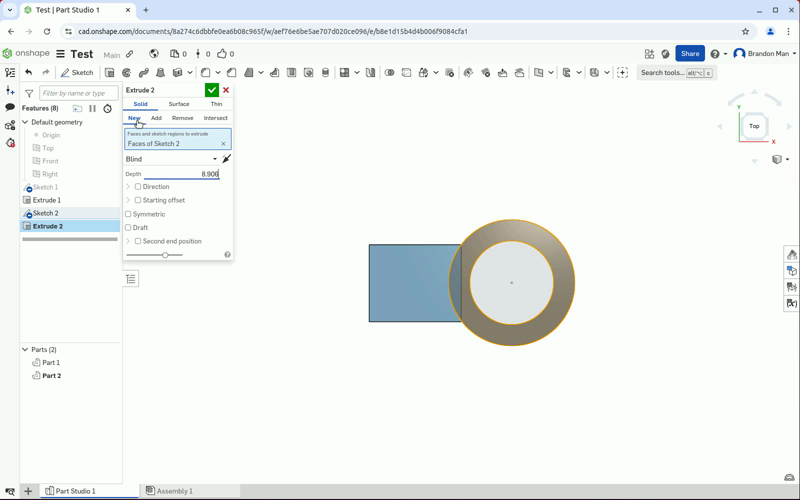
key(enter)
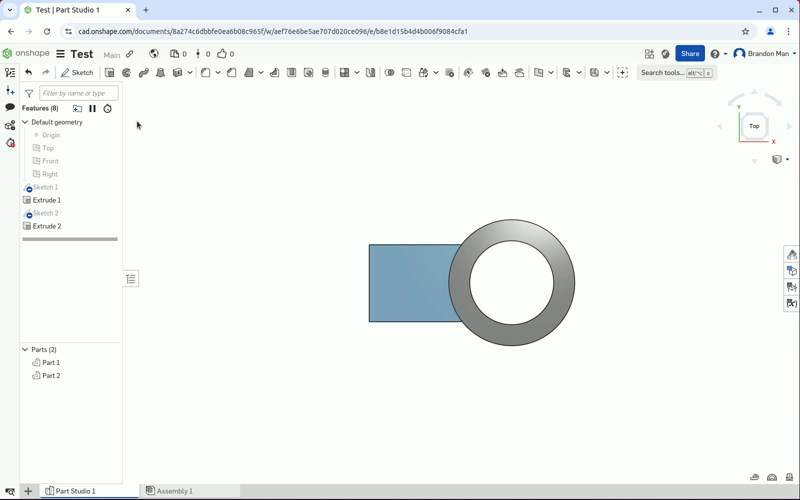
key(shift+h)
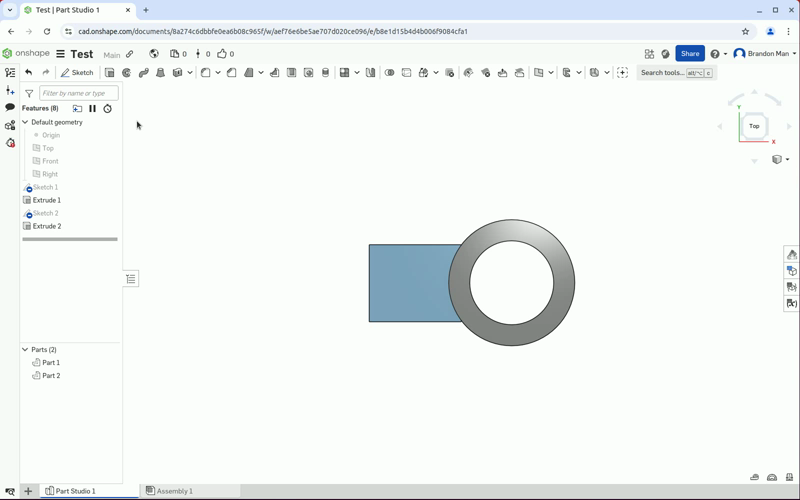
key(shift+h)
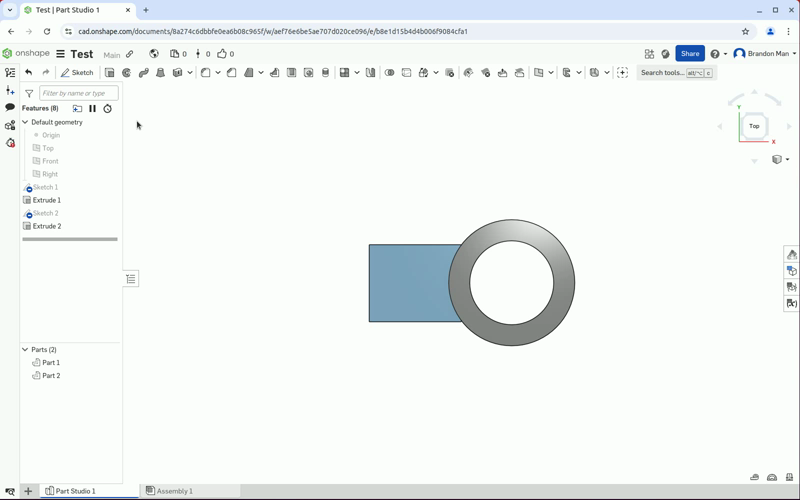
mouse_move(73, 189)
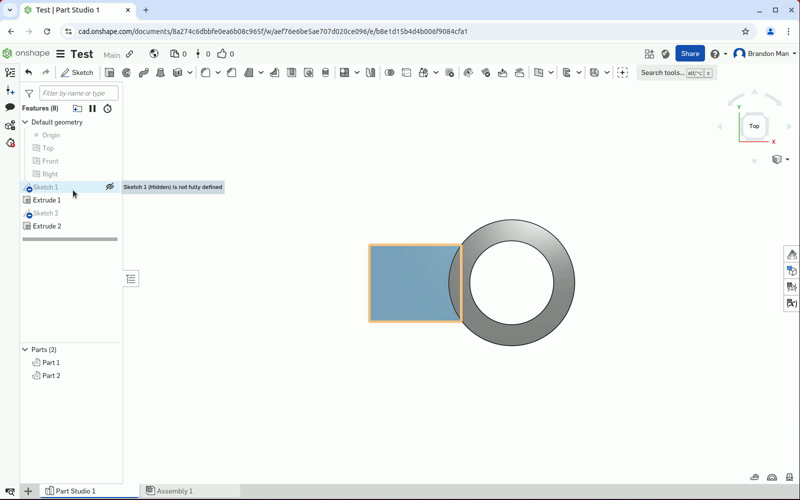
click(73, 189)
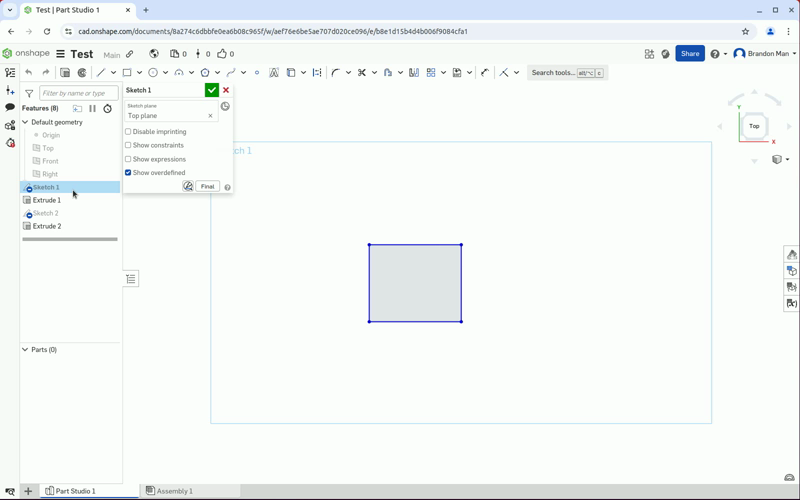
mouse_move(229, 92)
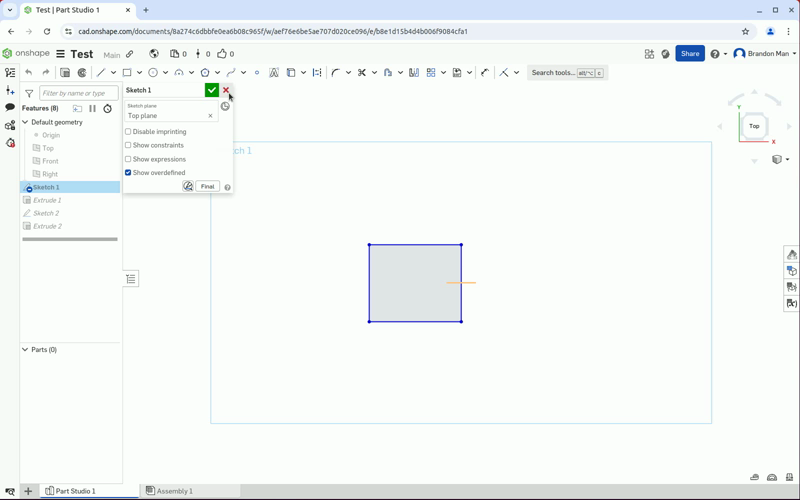
click(229, 92)
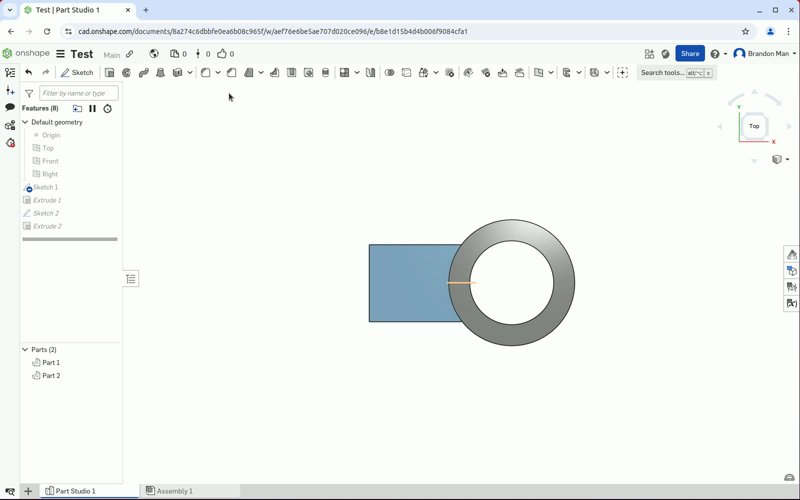
mouse_move(73, 352)
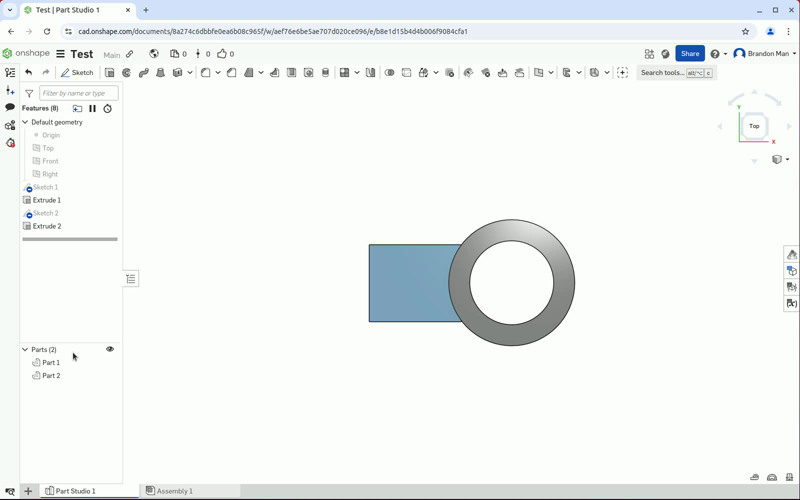
key(y)
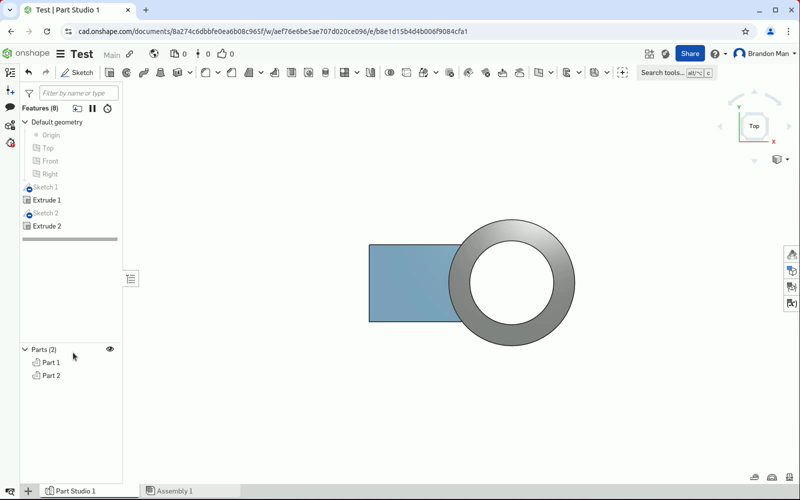
key(shift+p)
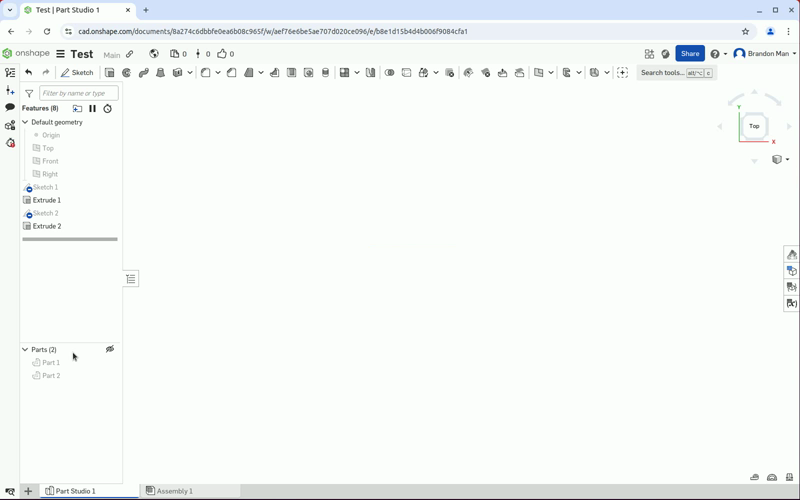
key(space)
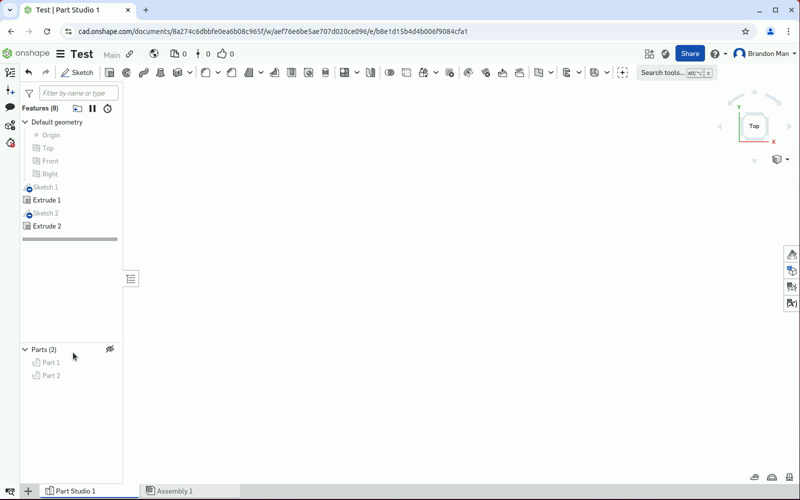
key_down(shift)
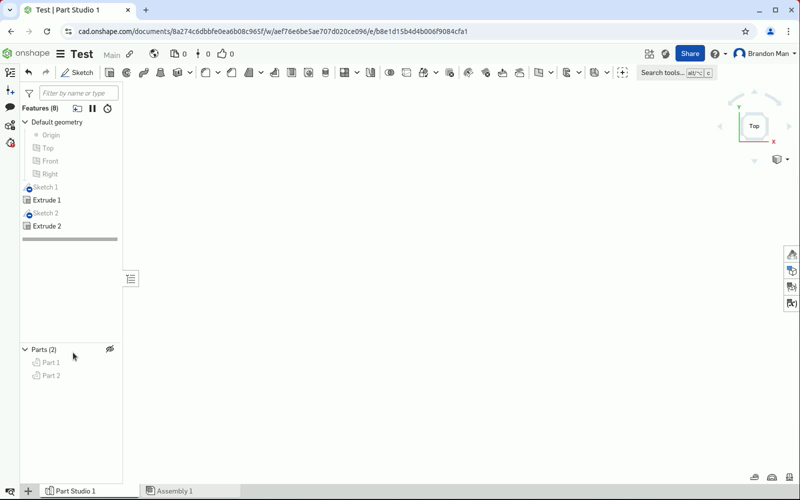
key(up)
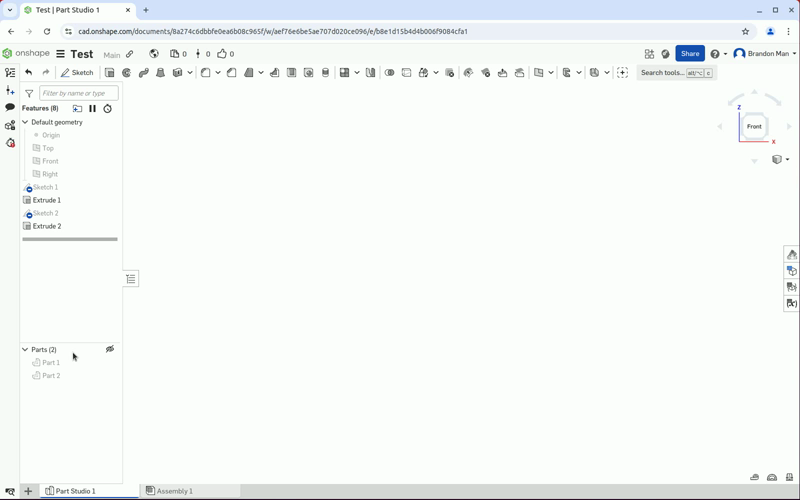
key_up(shift)
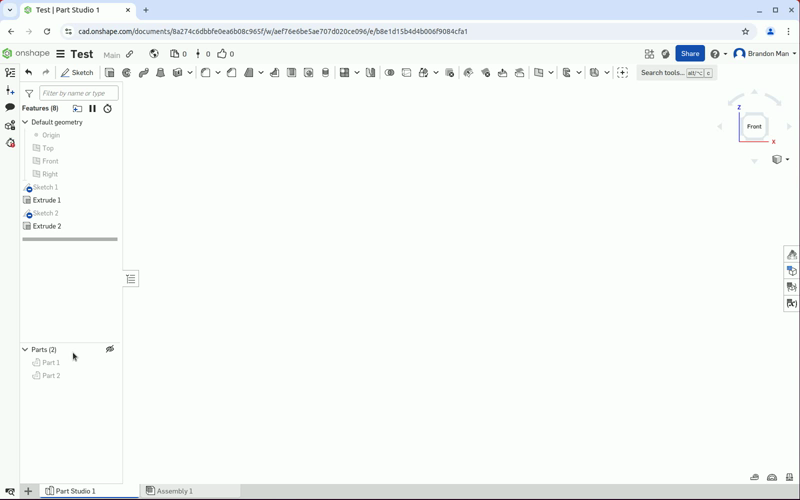
mouse_move(73, 352)
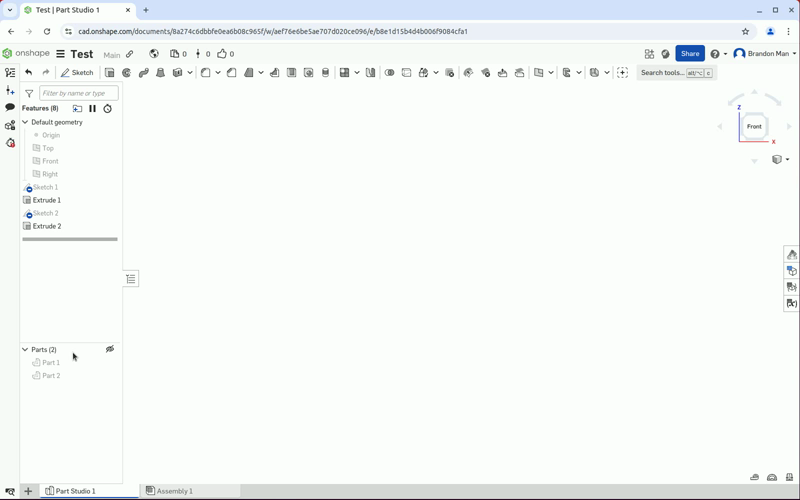
key(shift+y)
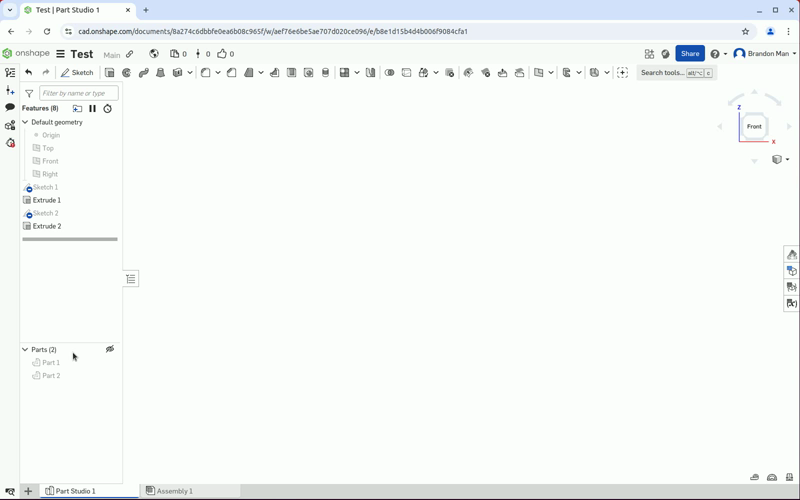
key(shift+s)
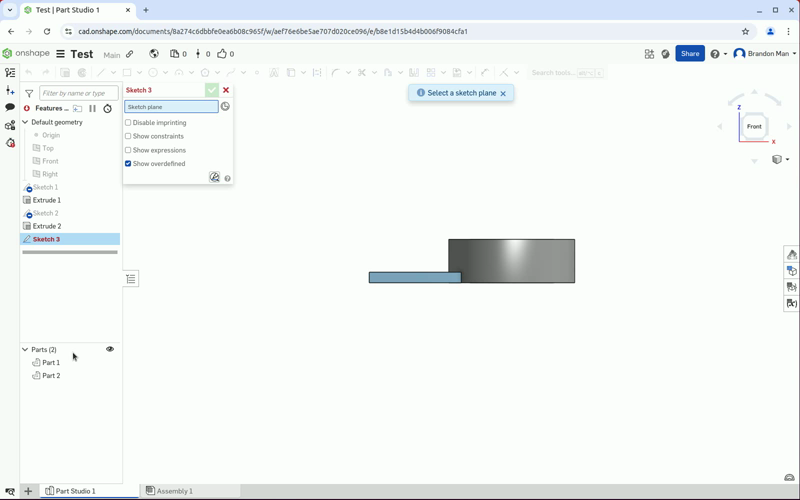
mouse_move(73, 163)
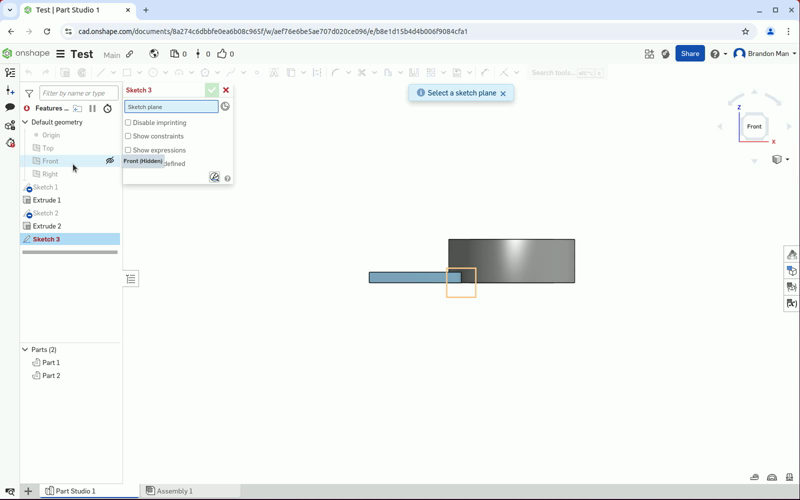
click(73, 163)
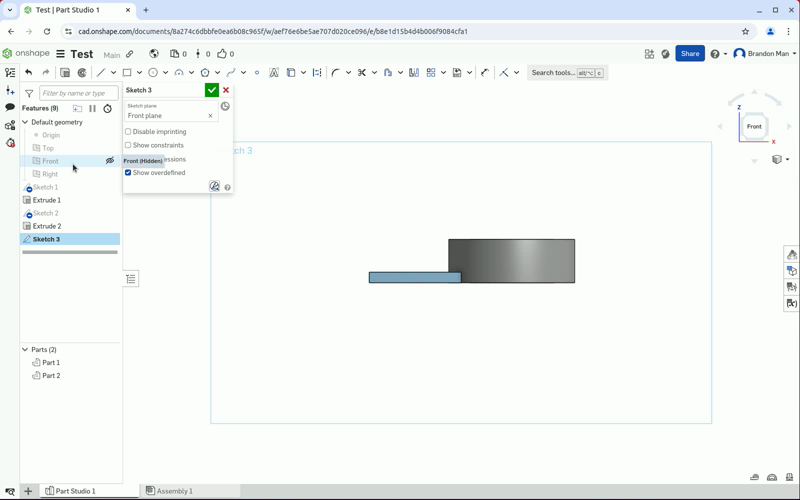
mouse_move(73, 352)
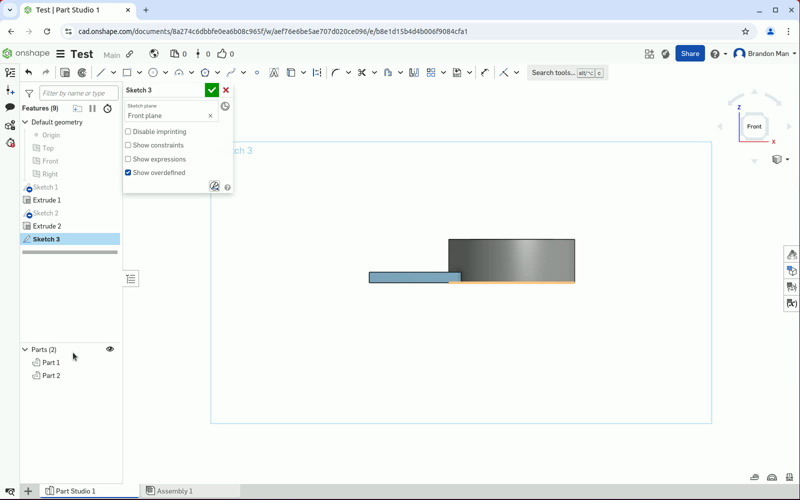
key(y)
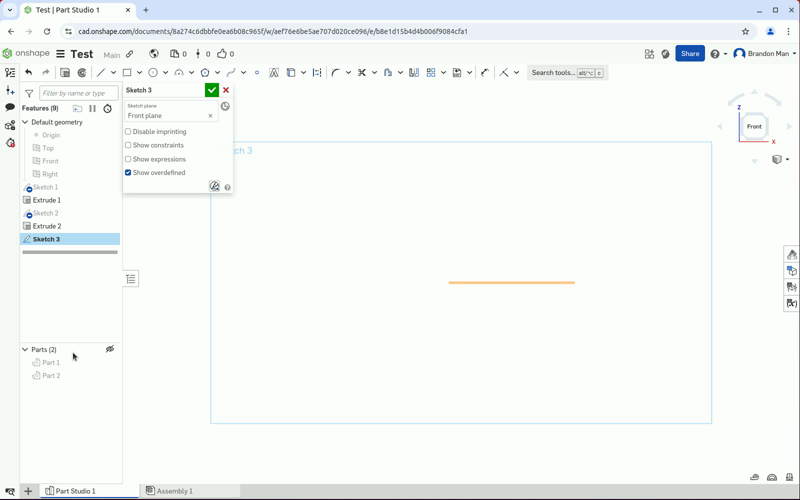
key(l)
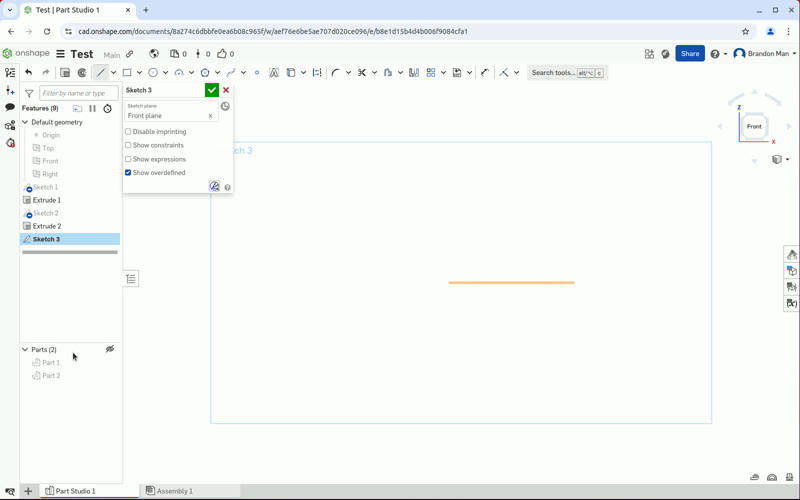
key_down(shift)
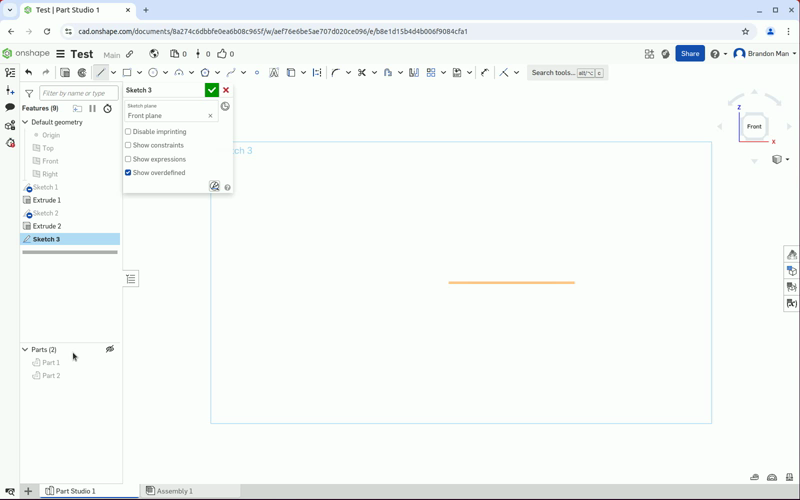
mouse_move(399, 272)
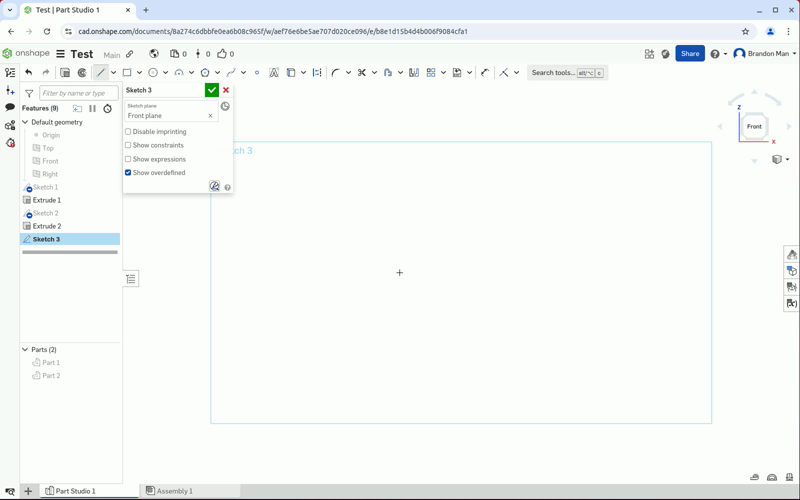
click(399, 272)
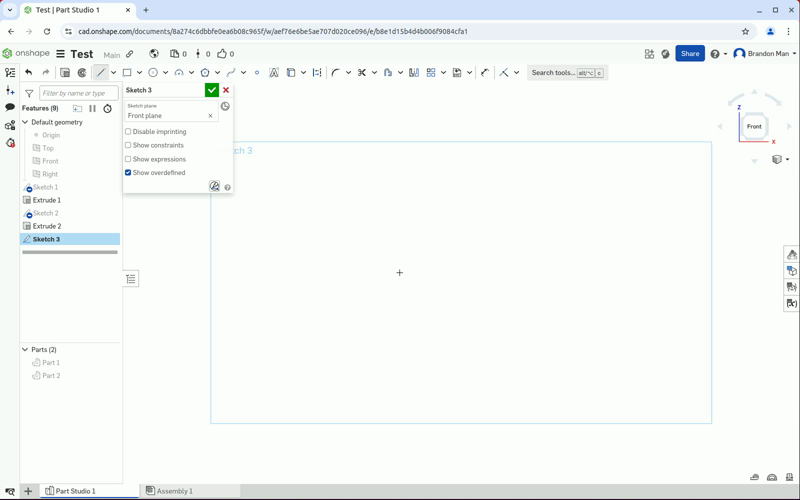
key_up(shift)
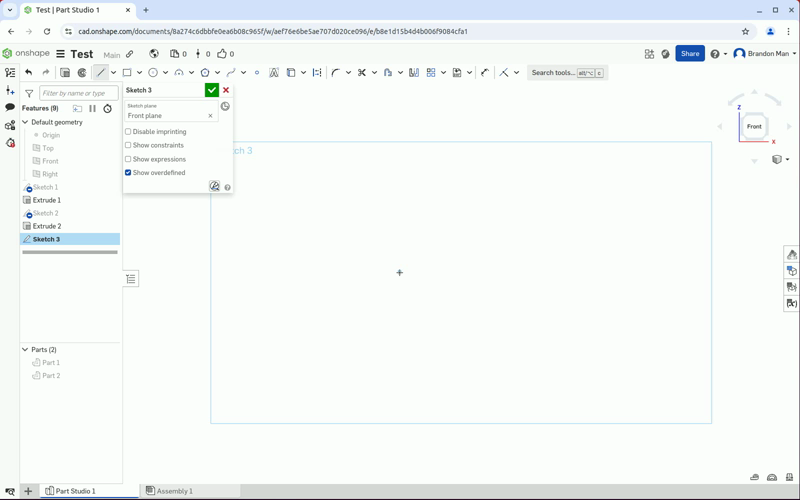
key_down(shift)
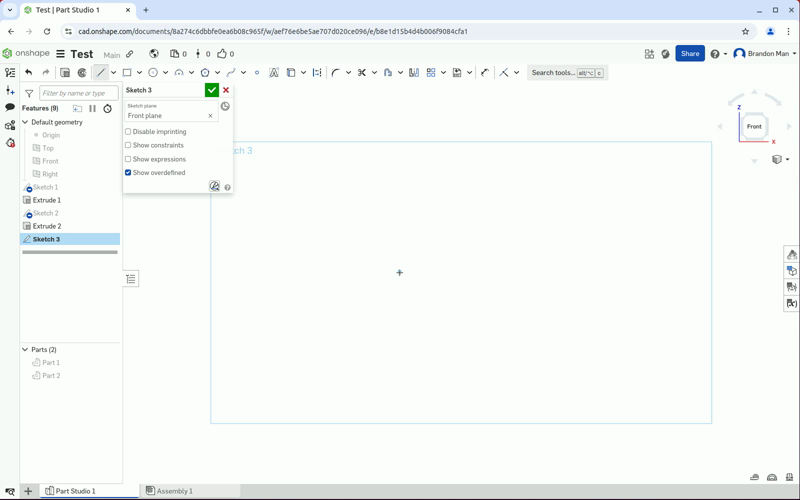
mouse_move(429, 272)
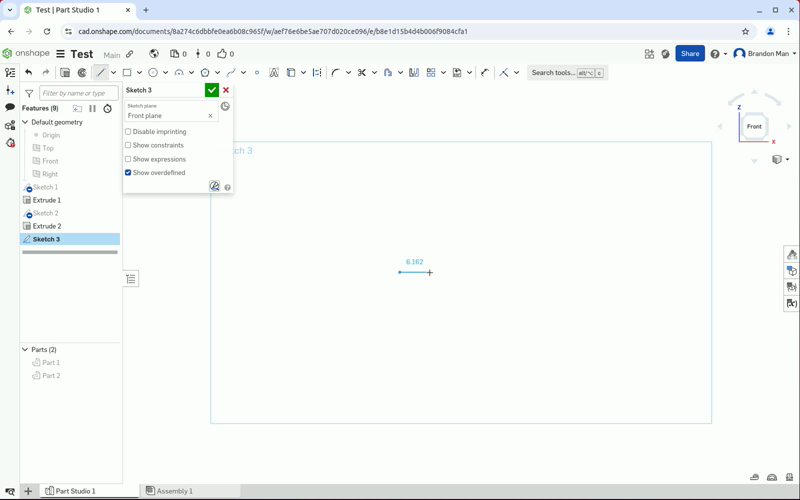
mouse_move(449, 272)
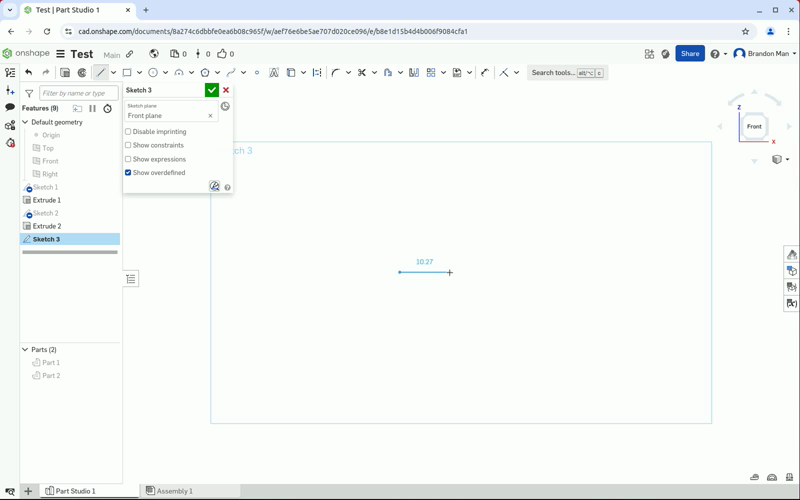
click(449, 272)
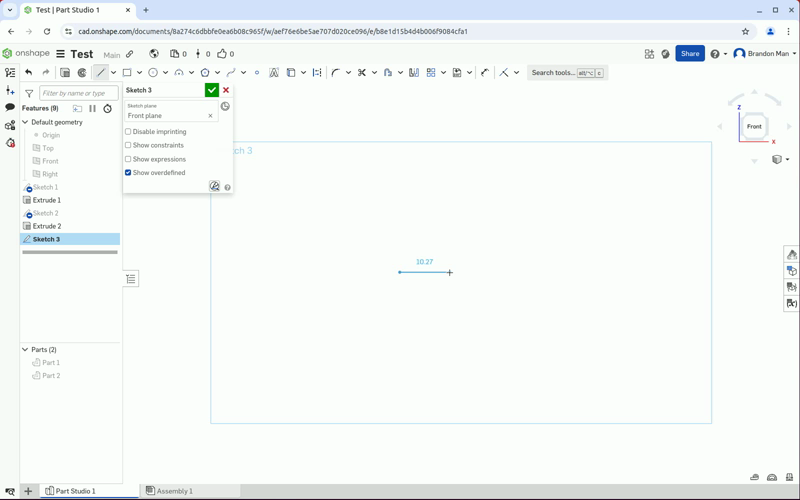
key_up(shift)
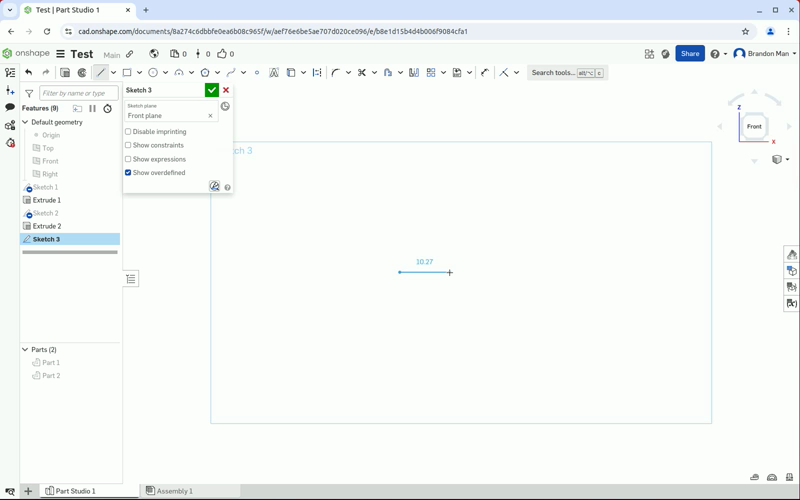
key_down(shift)
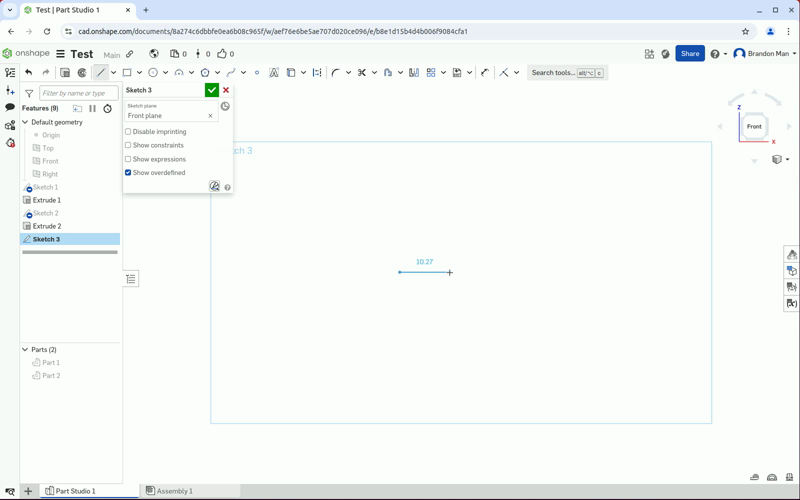
mouse_move(479, 272)
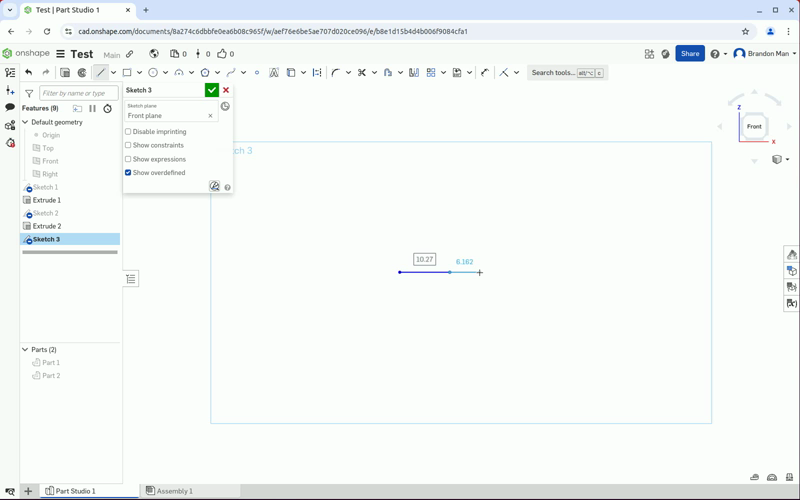
mouse_move(449, 240)
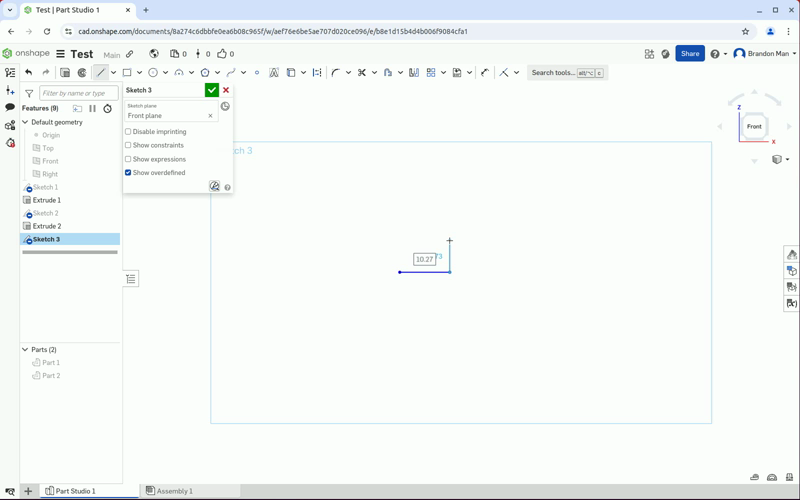
click(449, 240)
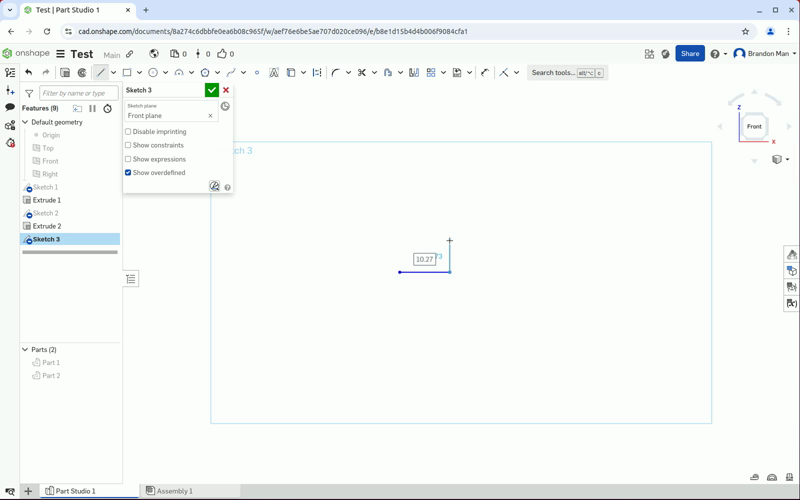
key_up(shift)
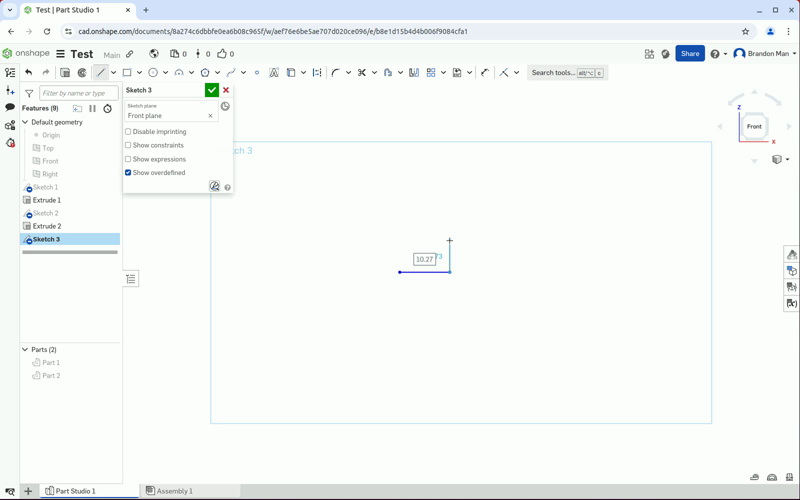
mouse_move(479, 240)
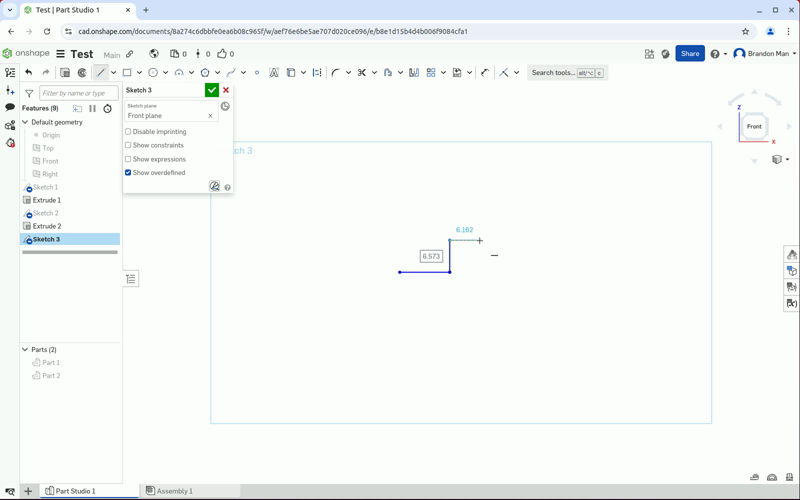
key_down(shift)
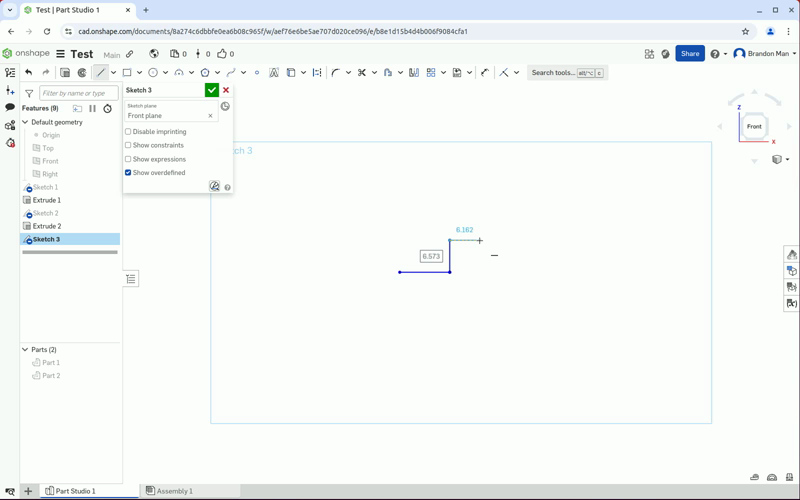
mouse_move(399, 272)
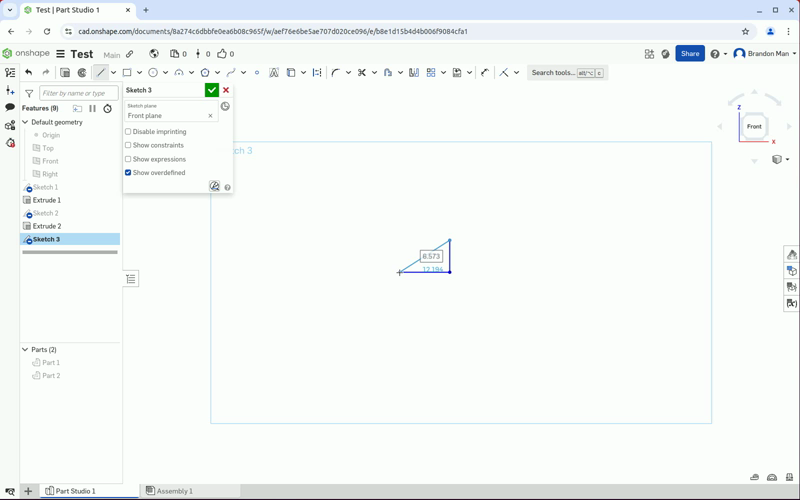
key_up(shift)
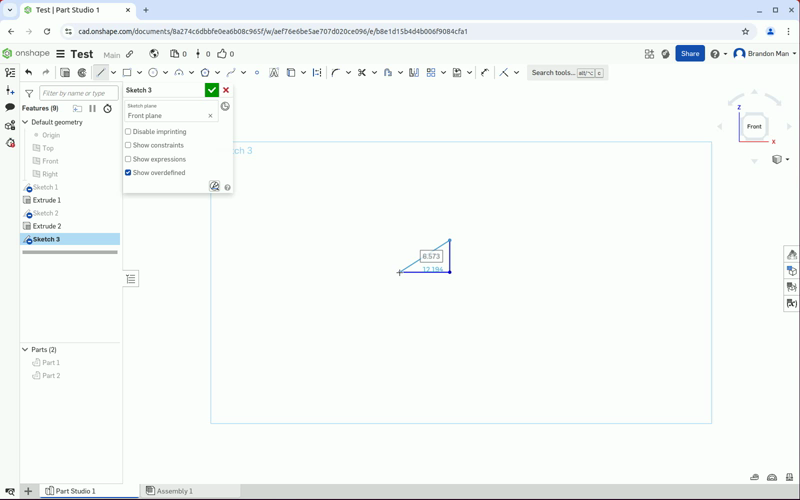
click(399, 272)
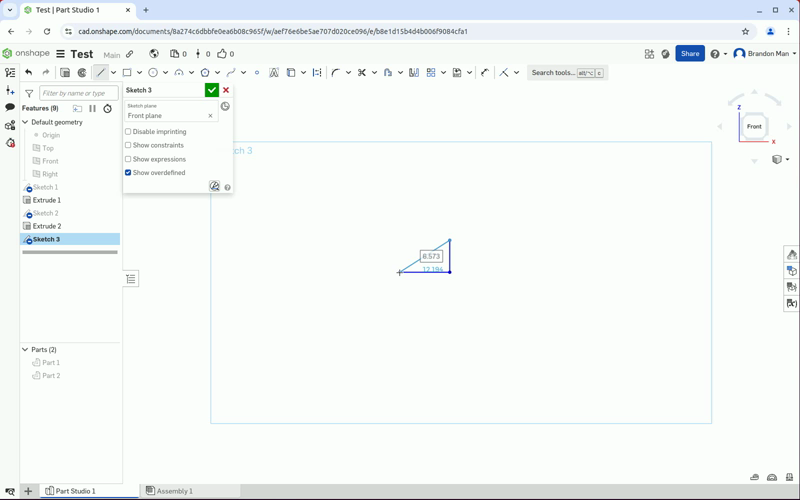
key(esc)
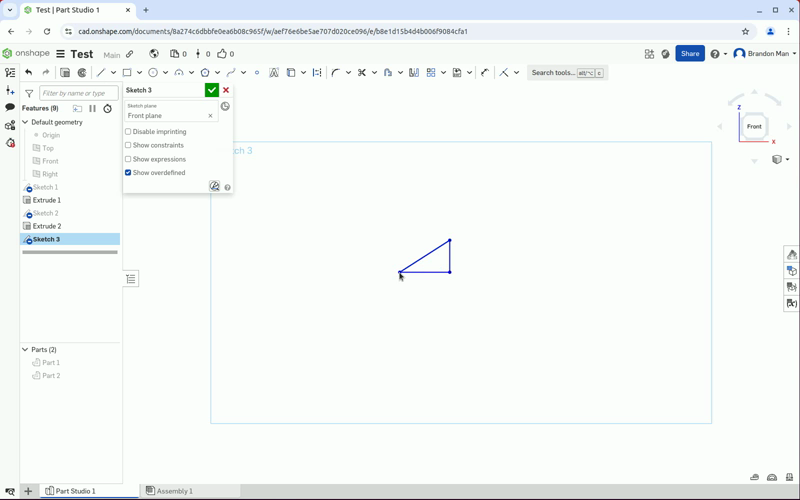
mouse_move(441, 271)
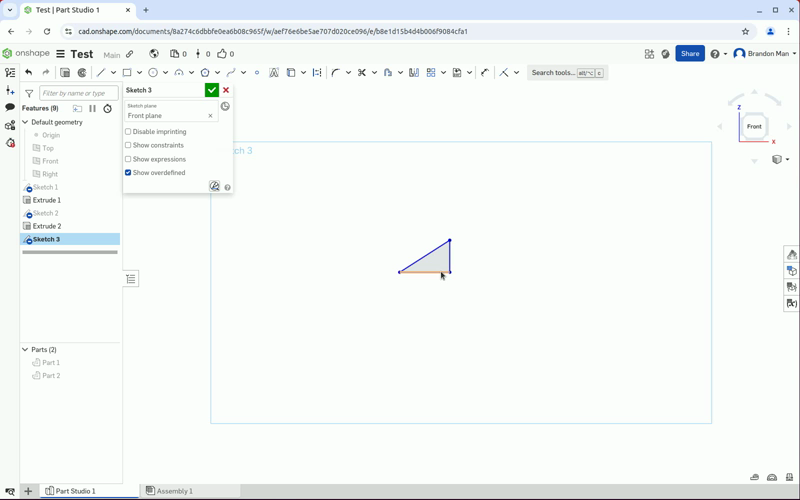
scroll(6)
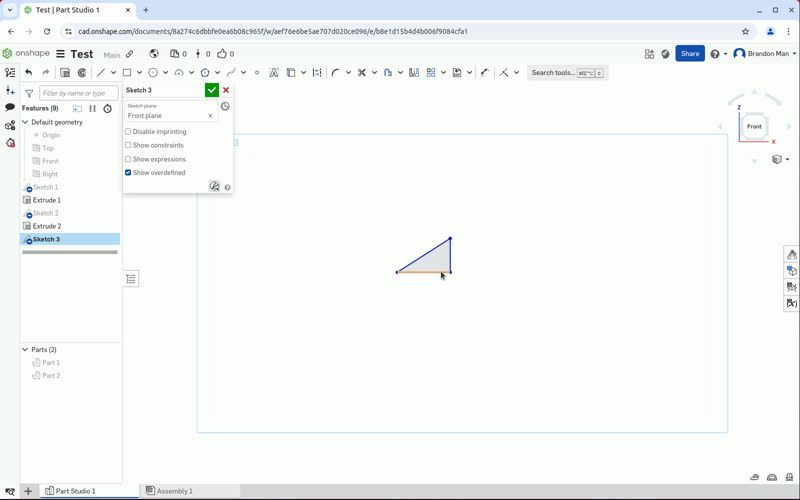
scroll(6)
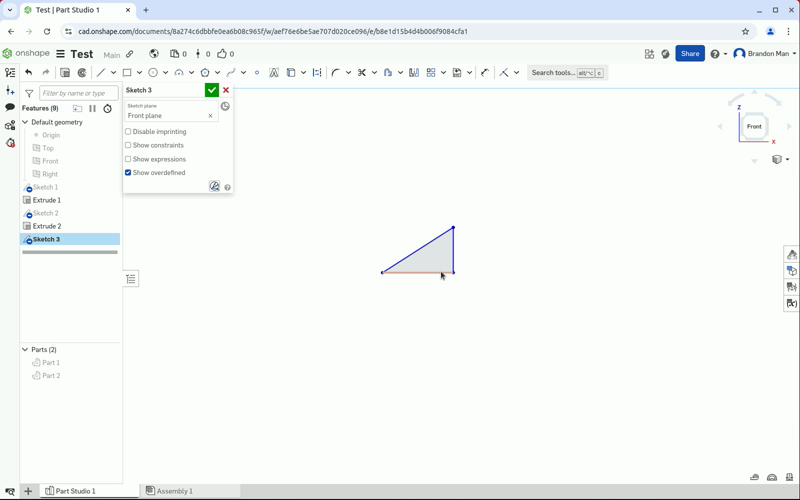
scroll(6)
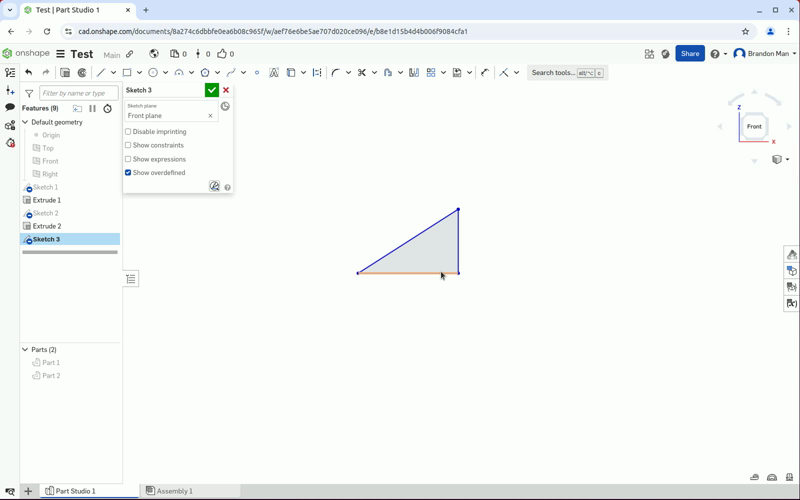
scroll(6)
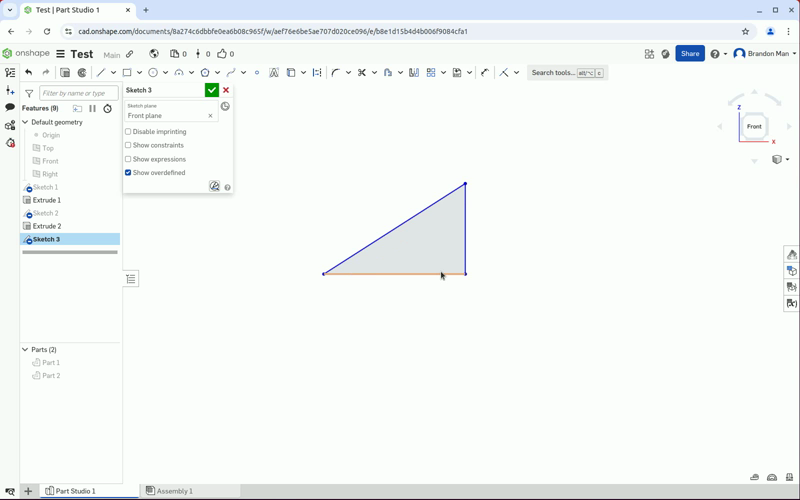
scroll(6)
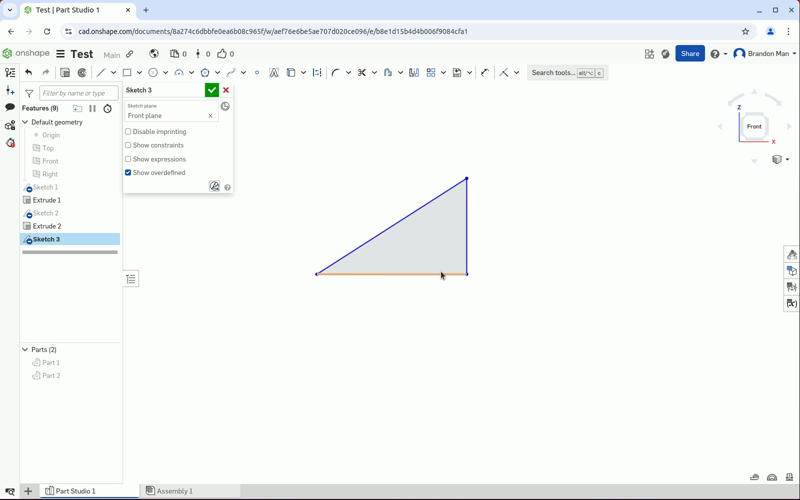
scroll(6)
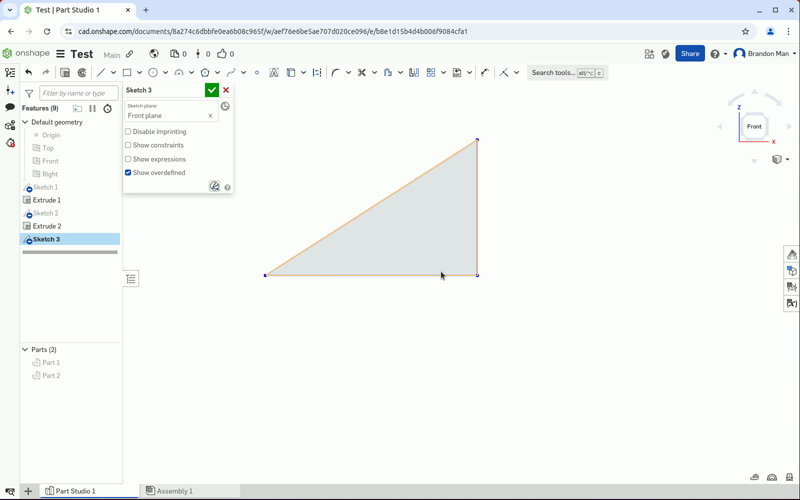
scroll(6)
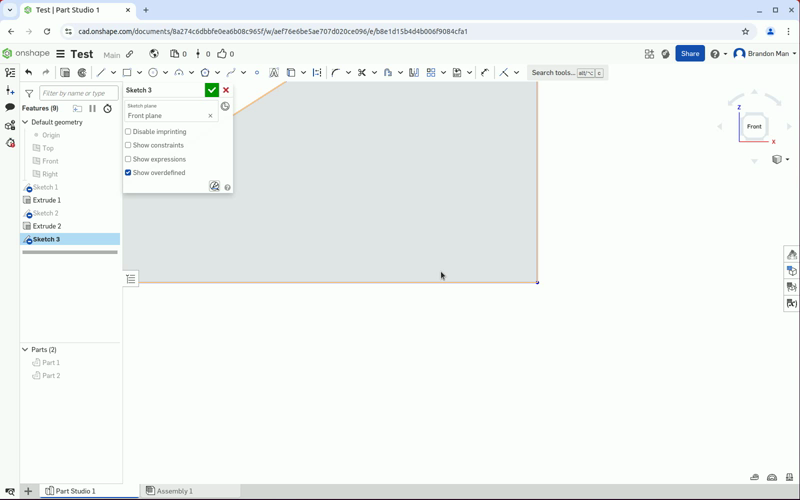
click(441, 271)
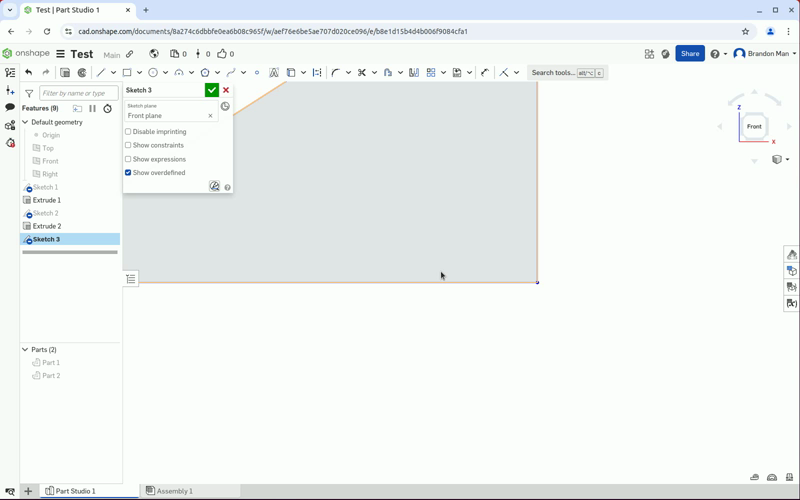
scroll(-6)
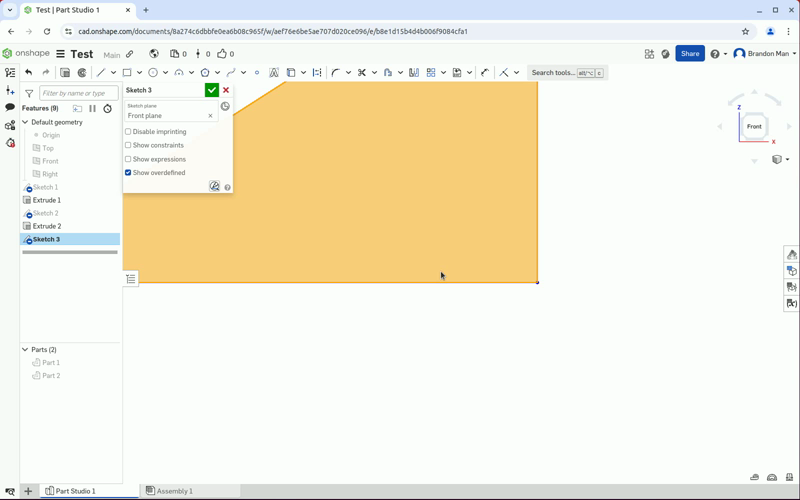
scroll(-6)
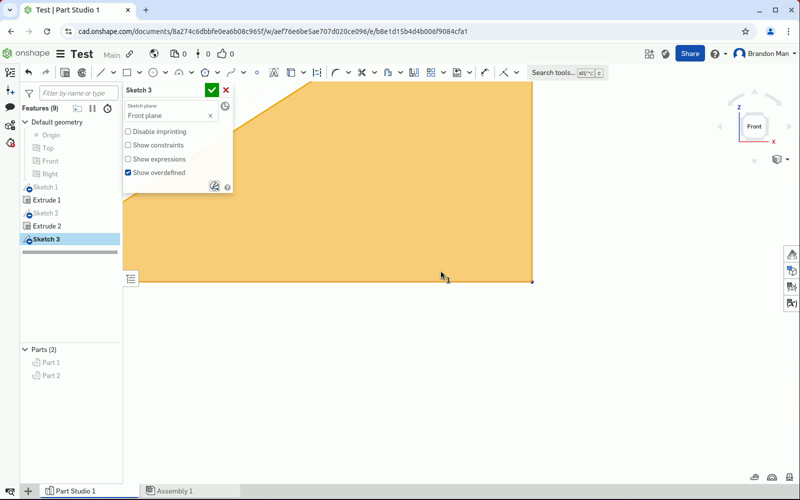
scroll(-6)
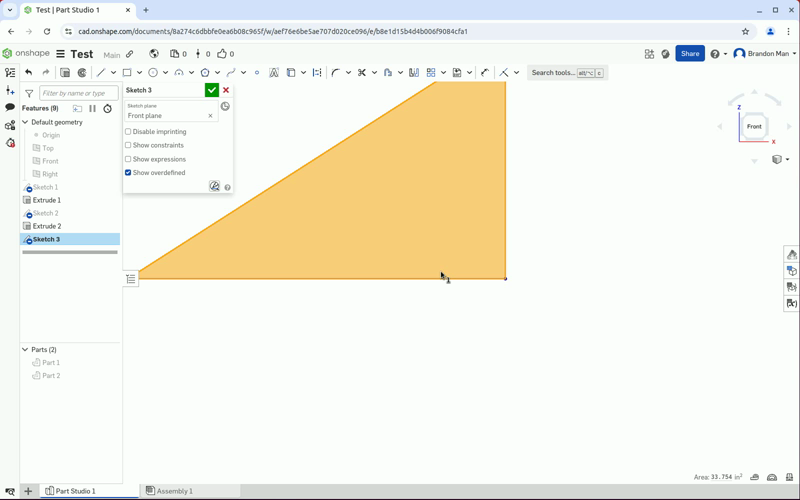
scroll(-6)
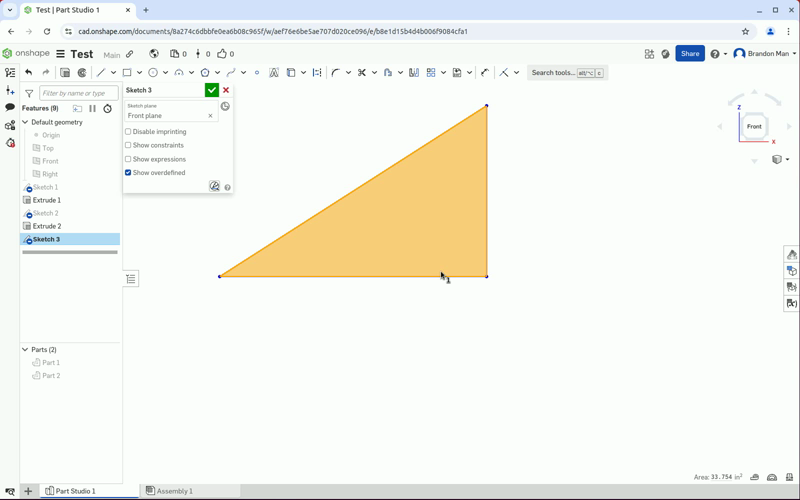
scroll(-6)
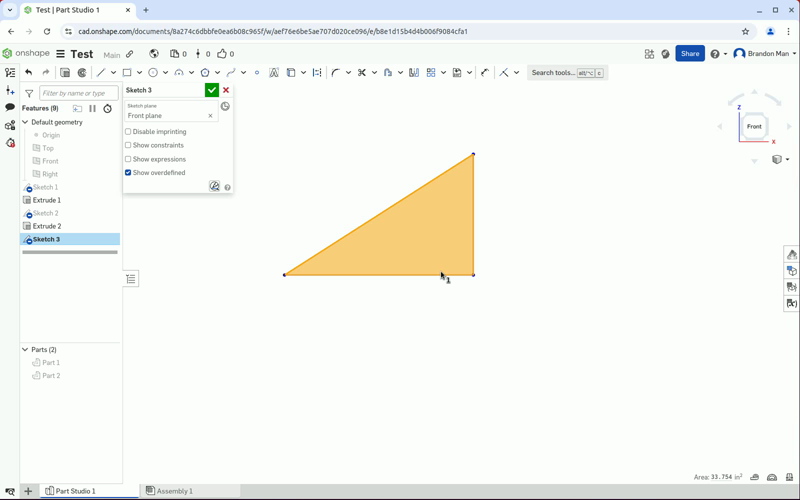
scroll(-6)
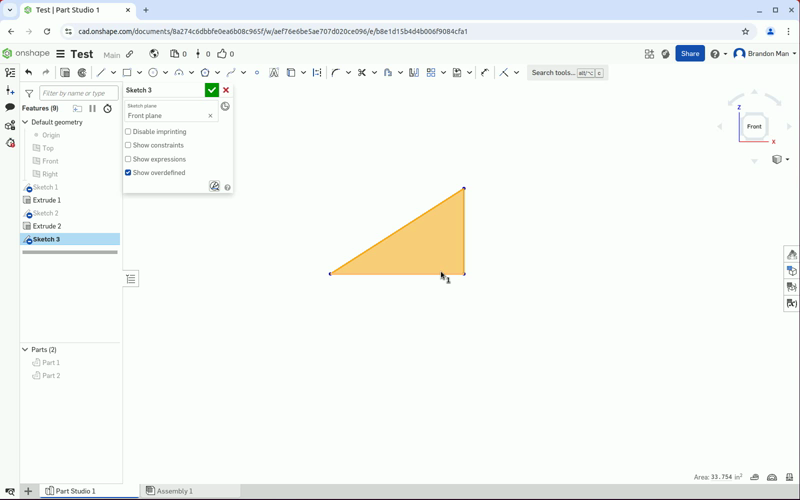
scroll(-6)
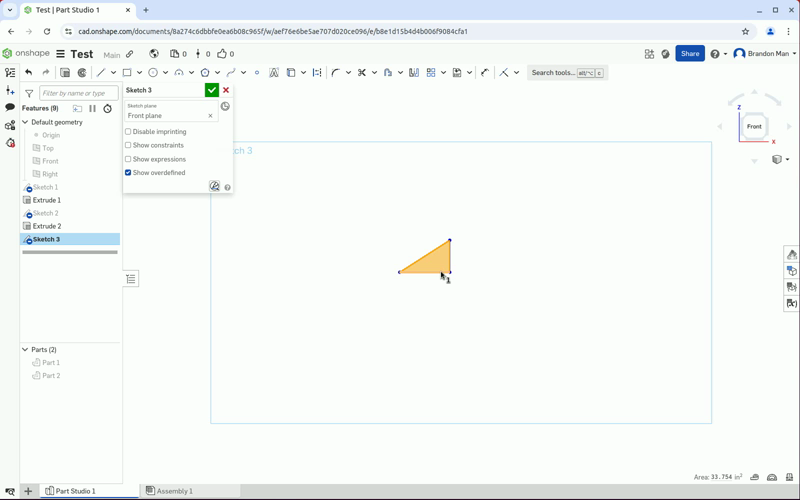
mouse_move(73, 352)
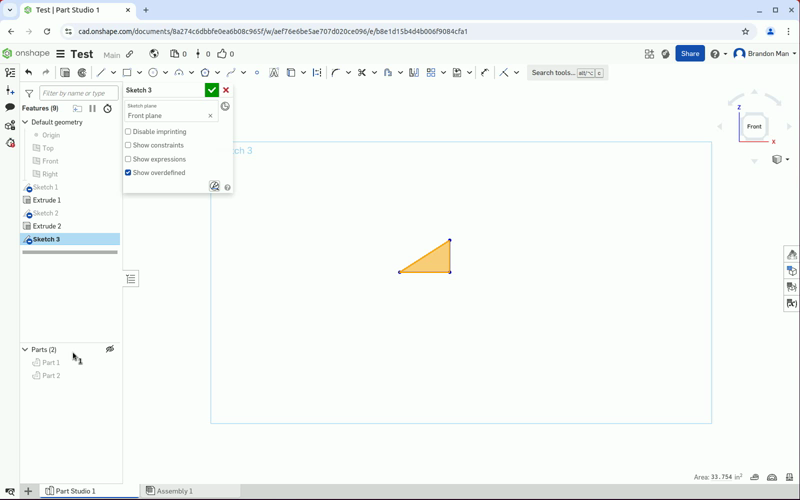
key(shift+y)
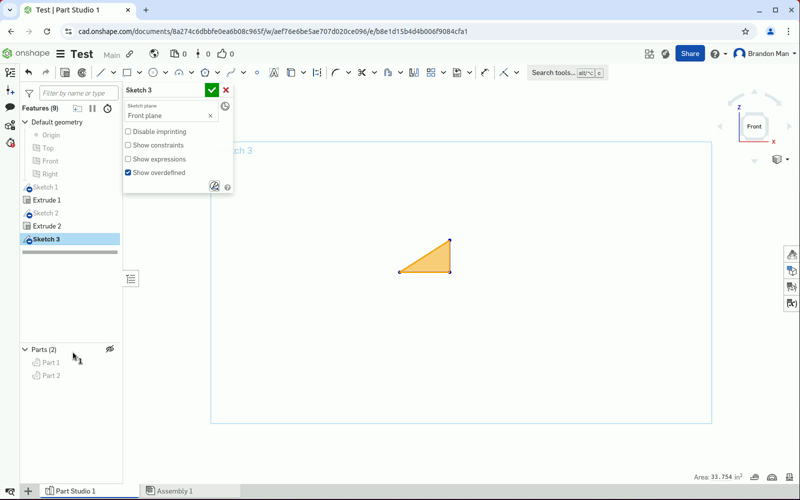
key(shift+e)
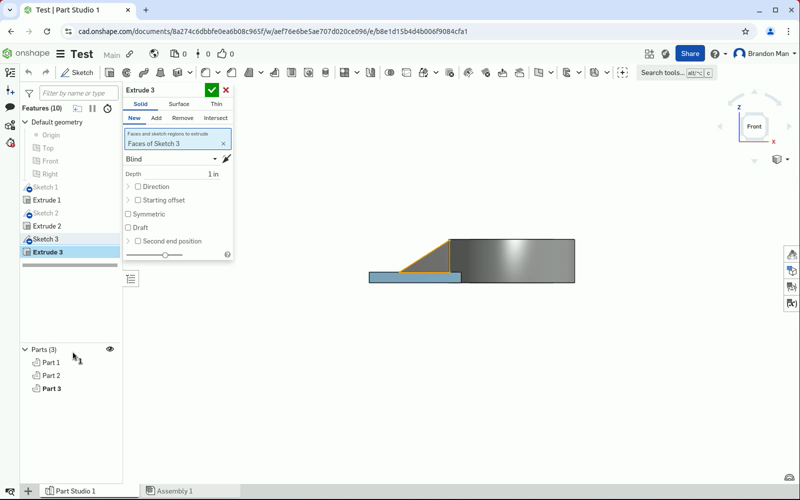
mouse_move(143, 106)
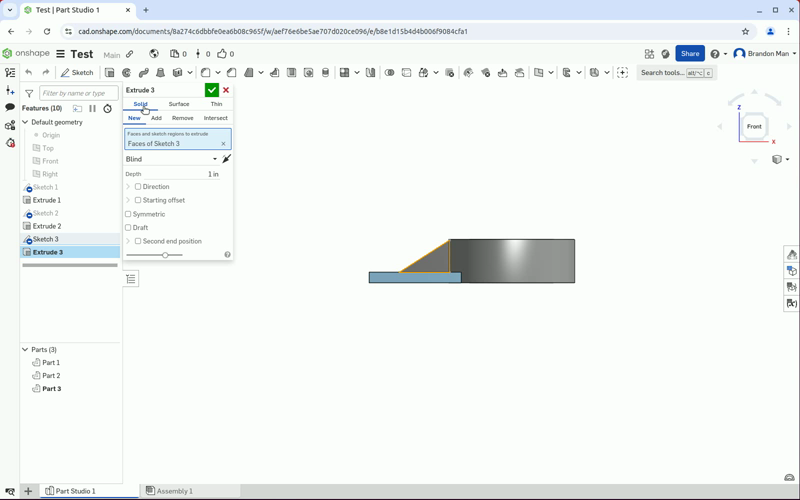
click(143, 106)
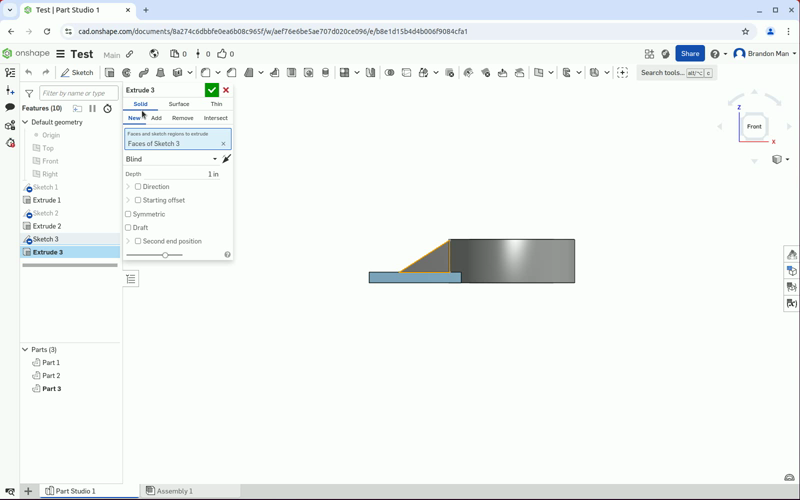
mouse_move(137, 120)
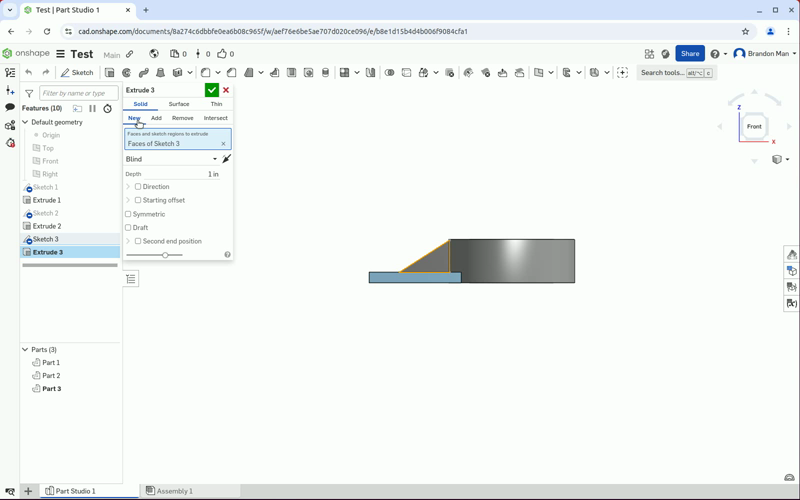
click(137, 120)
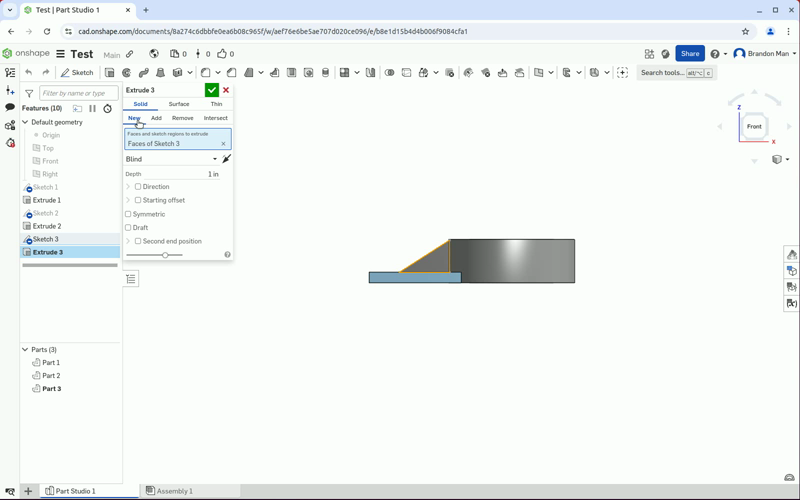
key(tab, 4)
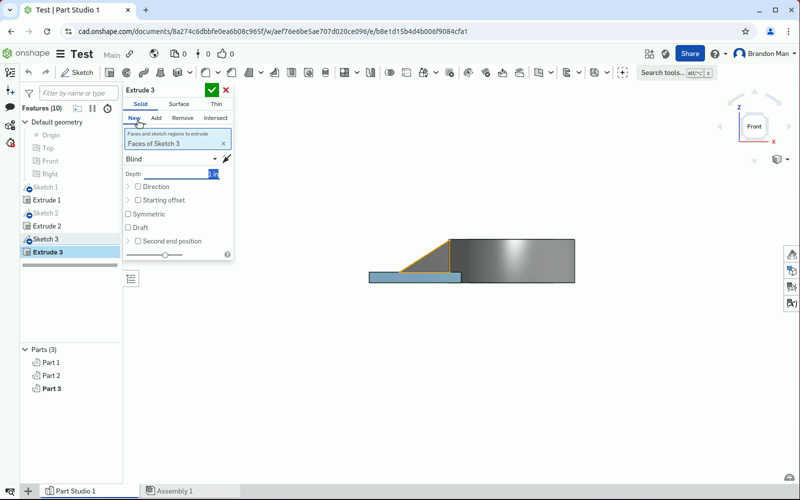
text(1.685)
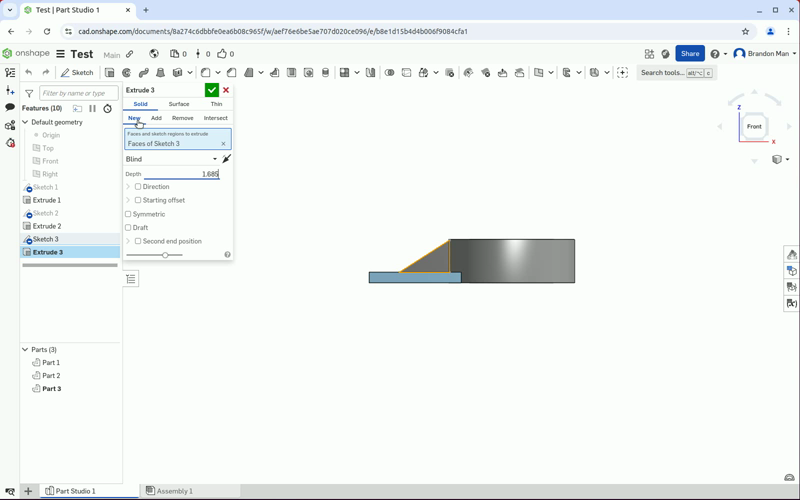
key(tab, 3)
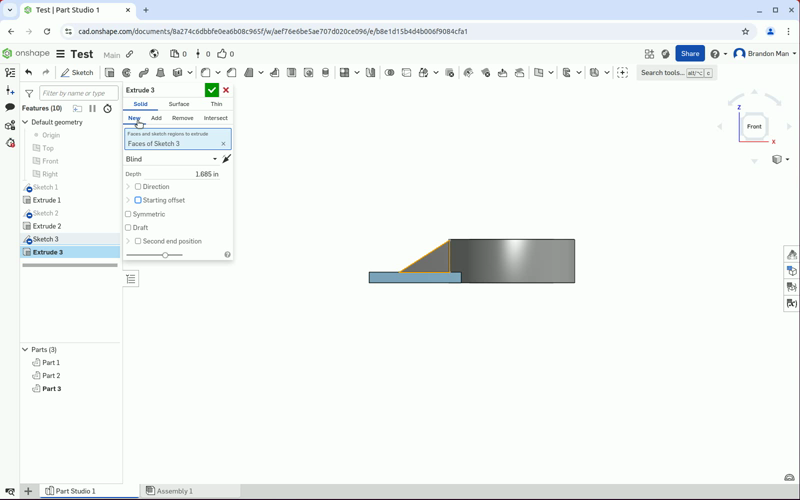
key(tab, 2)
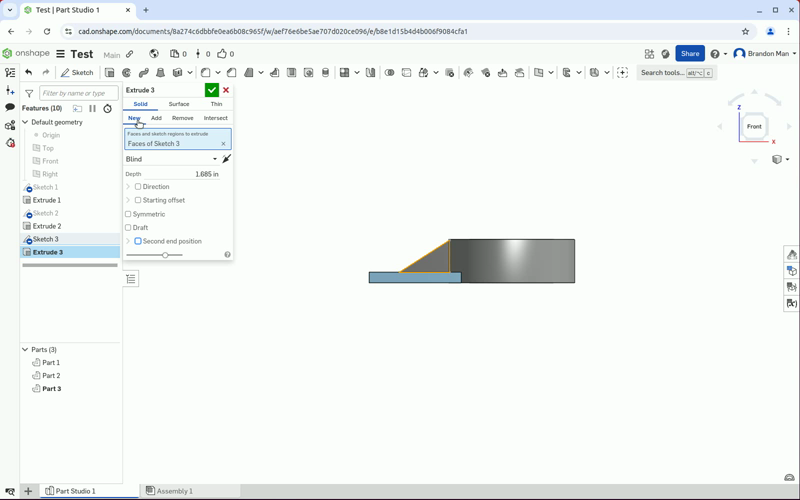
key(space)
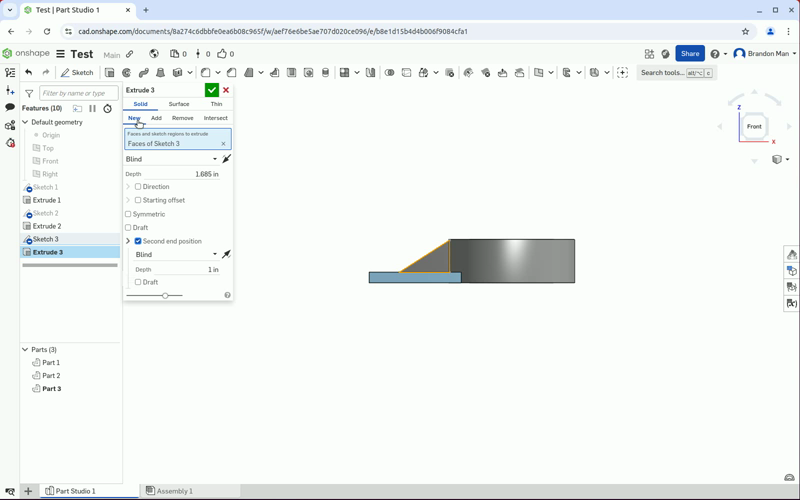
key(tab, 3)
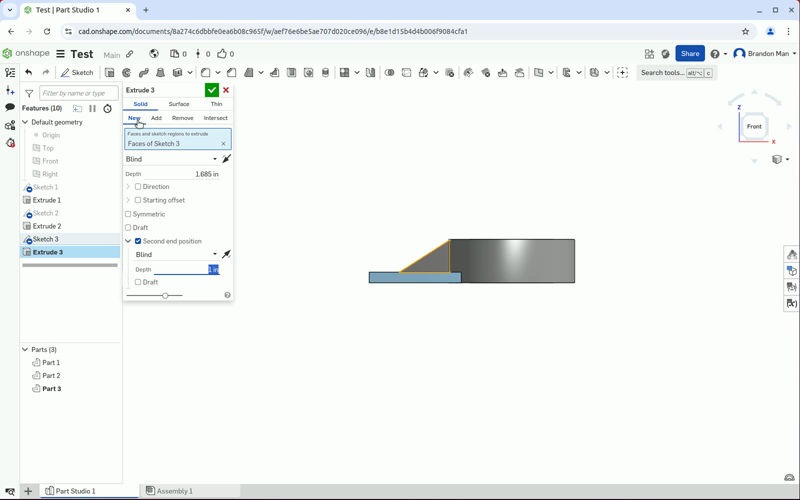
text(2.407)
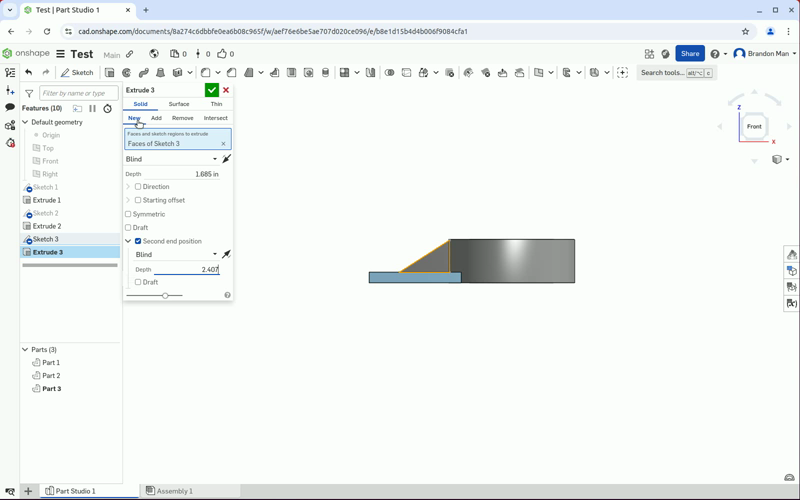
key(enter)
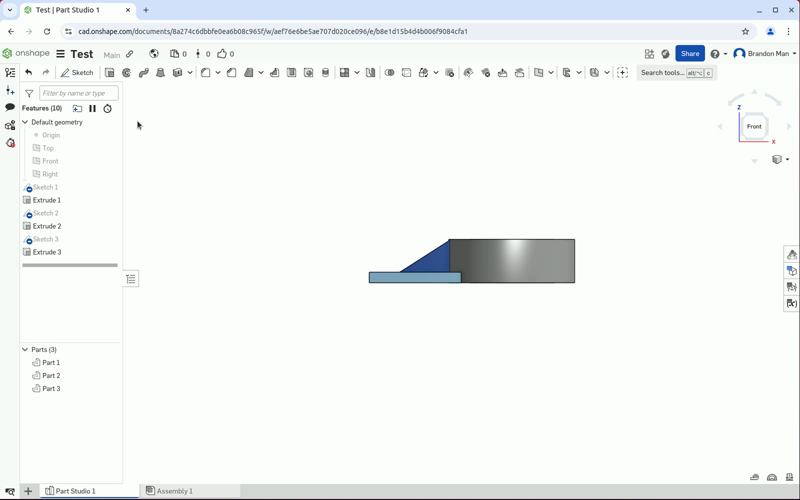
key(shift+h)
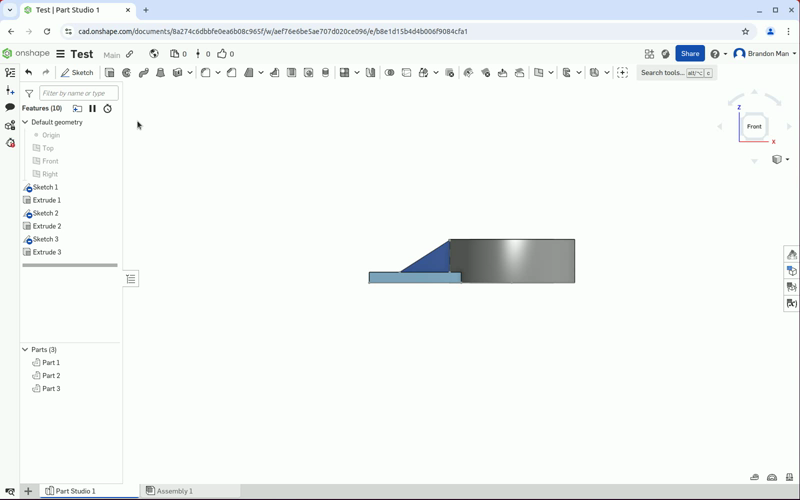
key(shift+h)
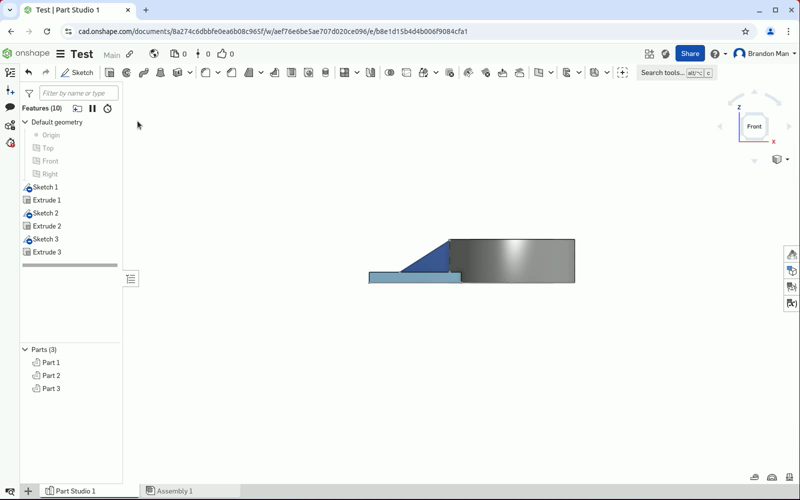
key(shift+7)
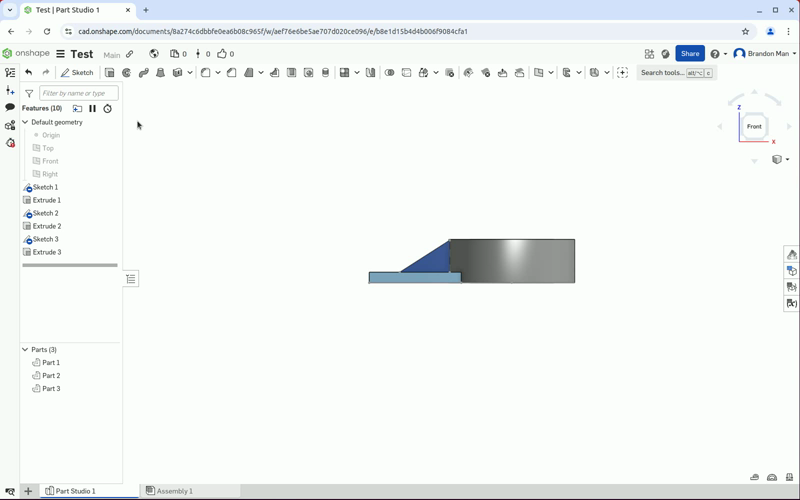
key(left, 2)
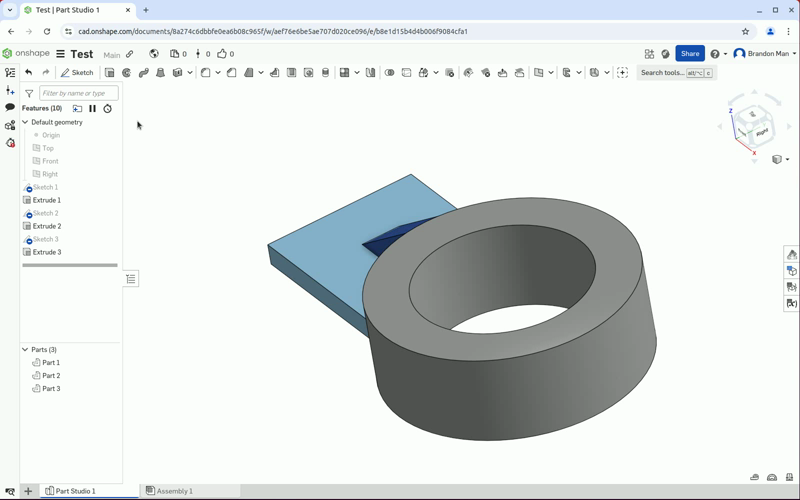
key(down, 2)
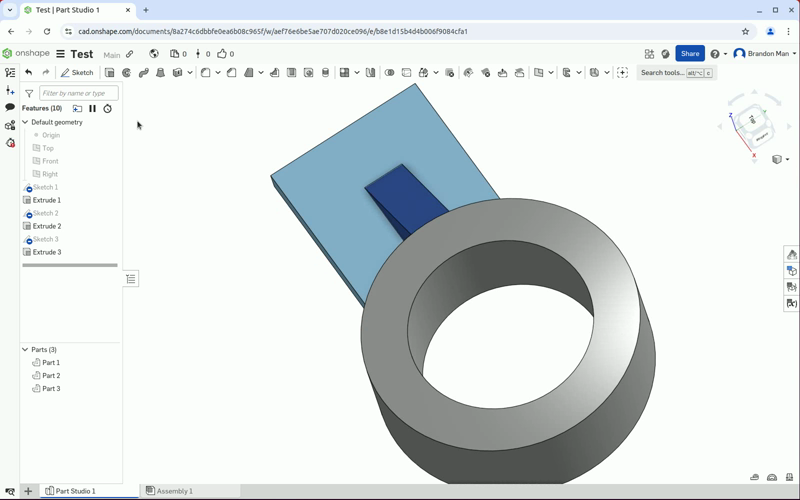
key(up, 2)
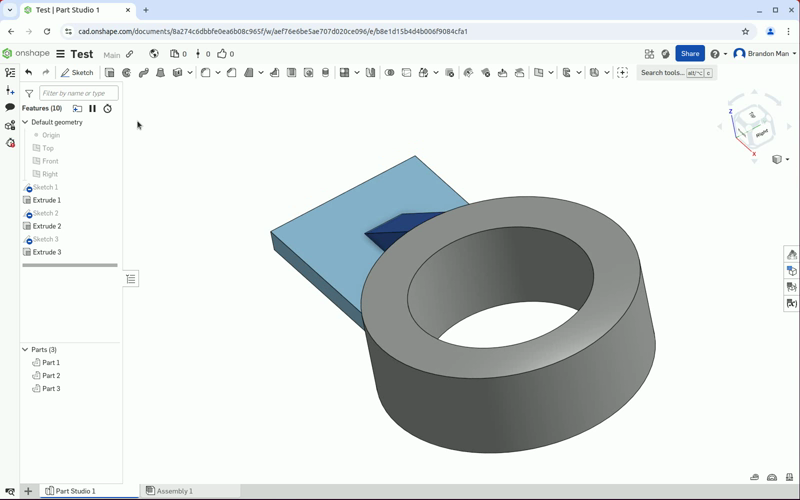
key(right, 2)
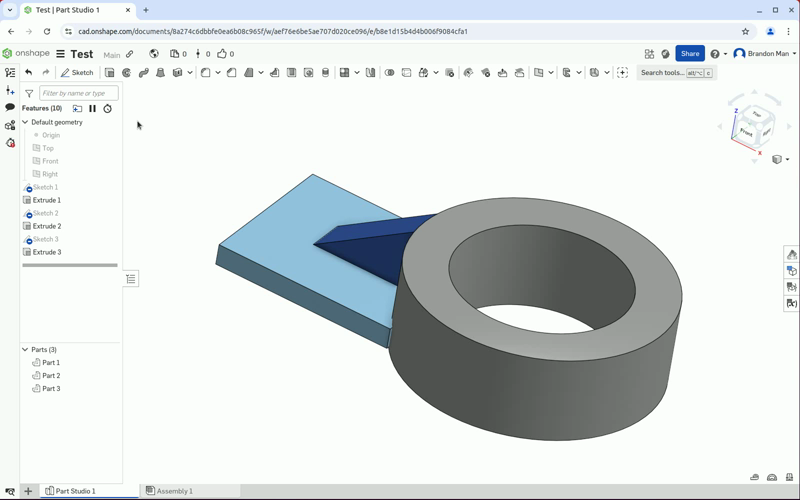
mouse_move(73, 189)
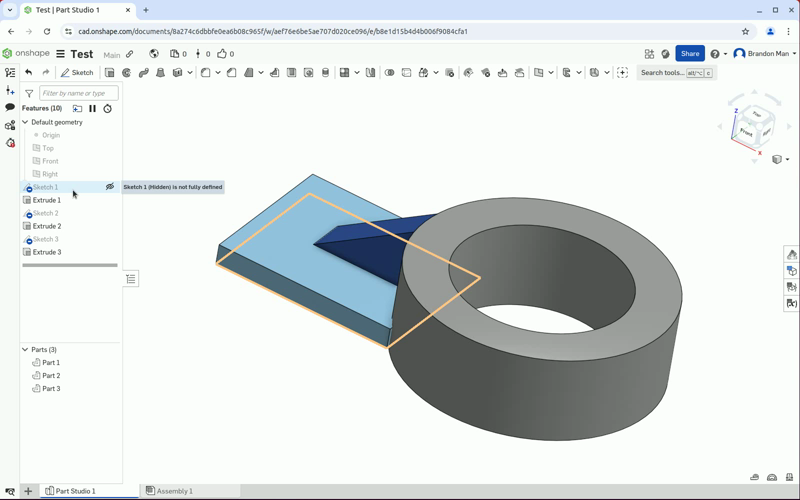
click(73, 189)